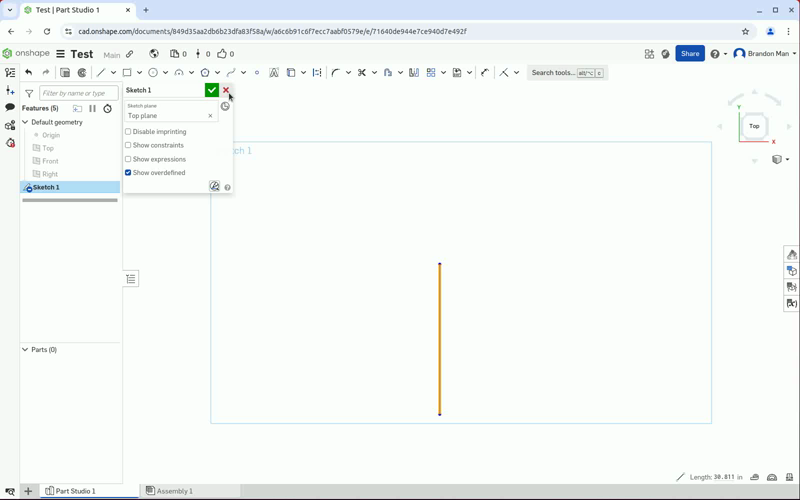
key(shift+h)
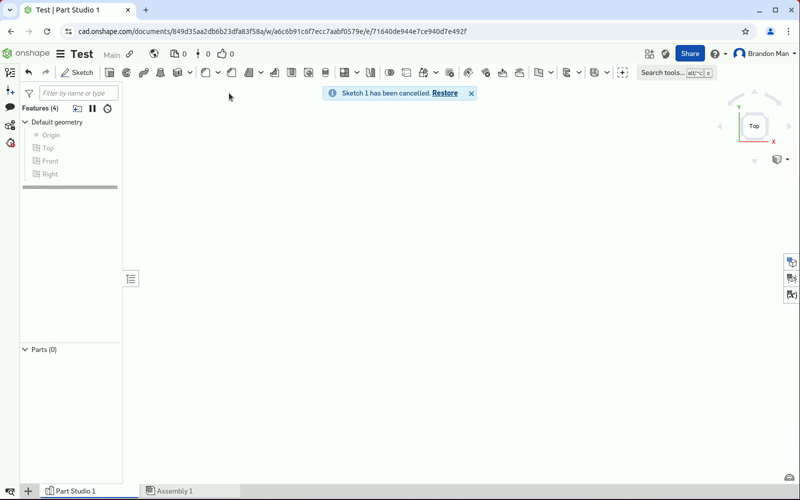
mouse_move(73, 352)
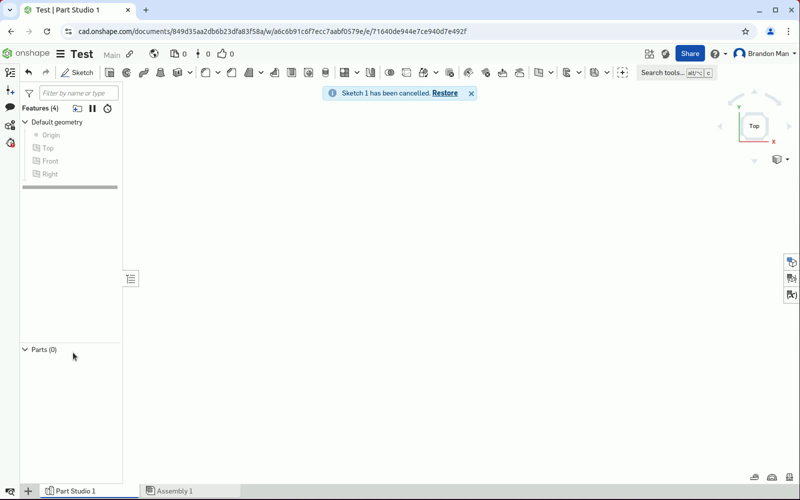
key(y)
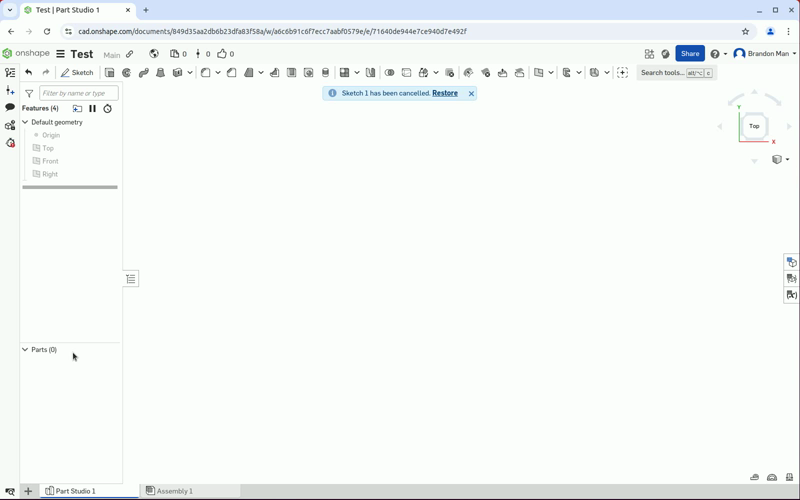
key(shift+p)
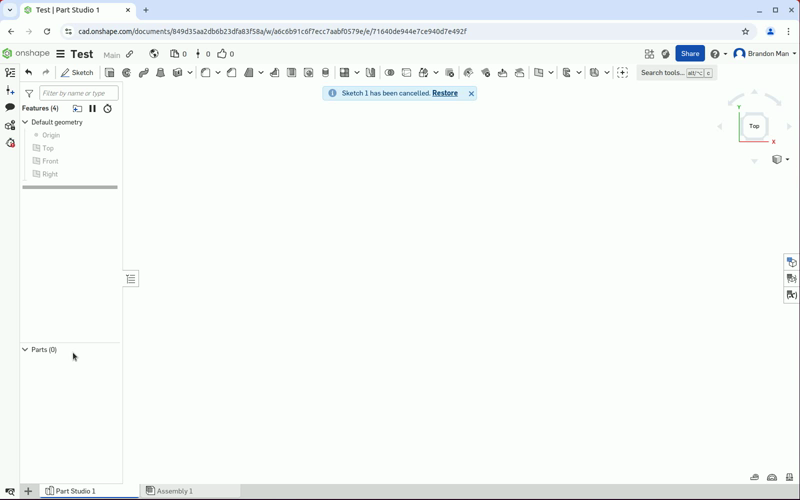
key(space)
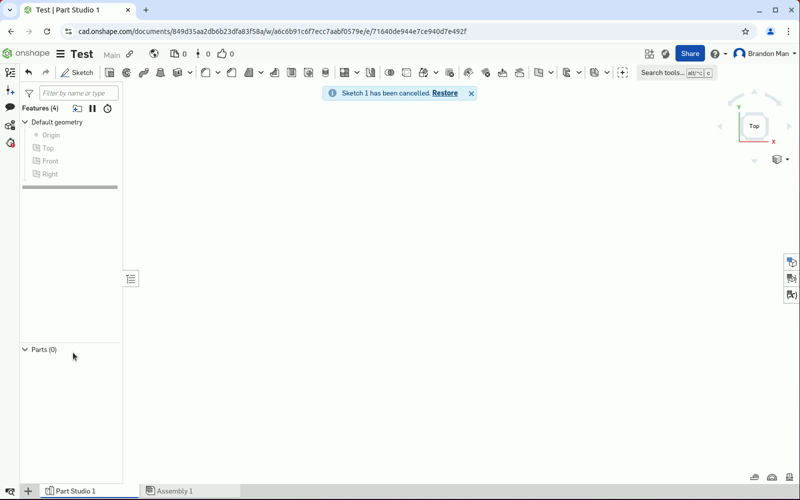
key_down(shift)
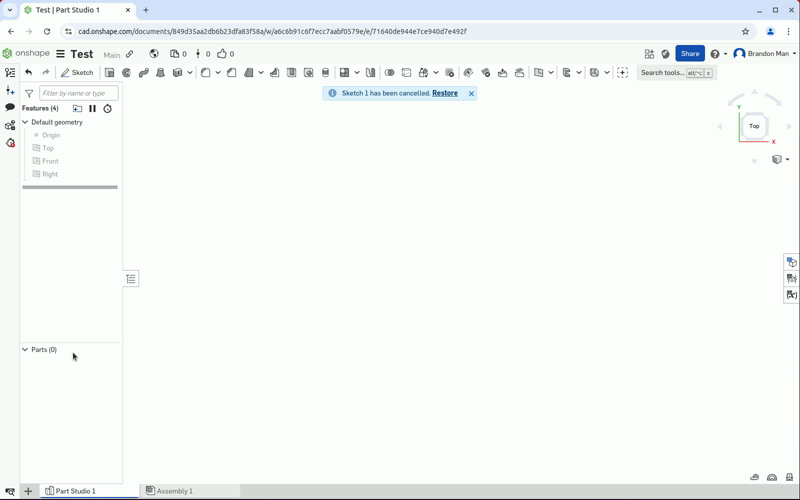
key(up)
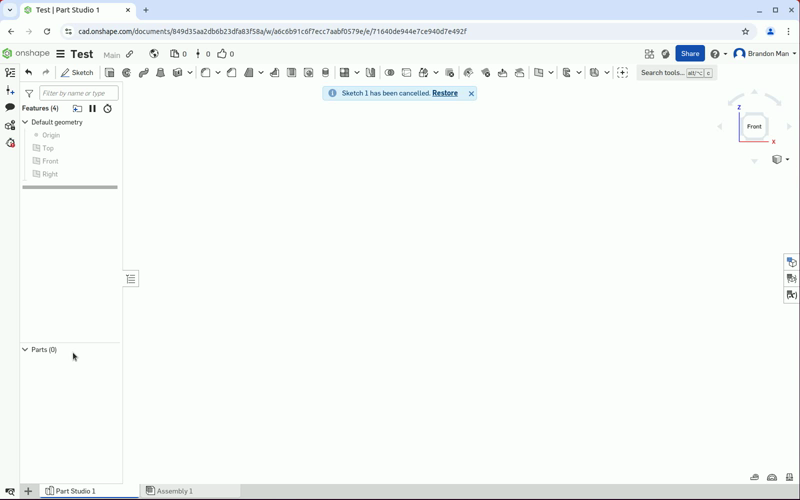
key_up(shift)
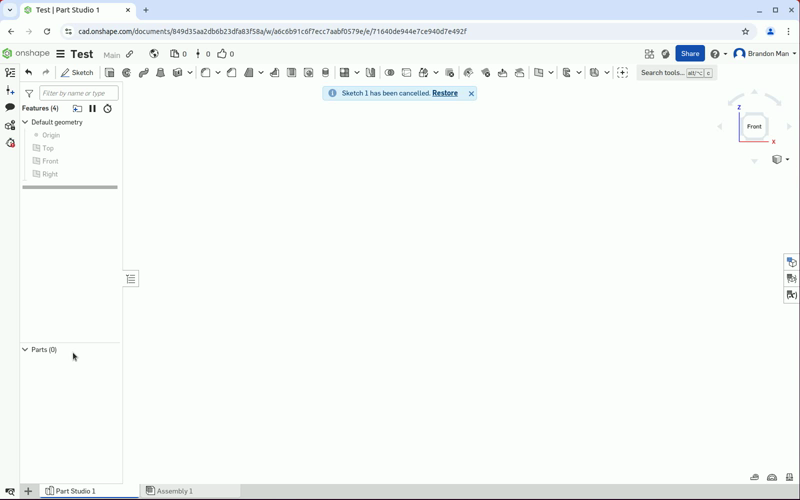
mouse_move(73, 352)
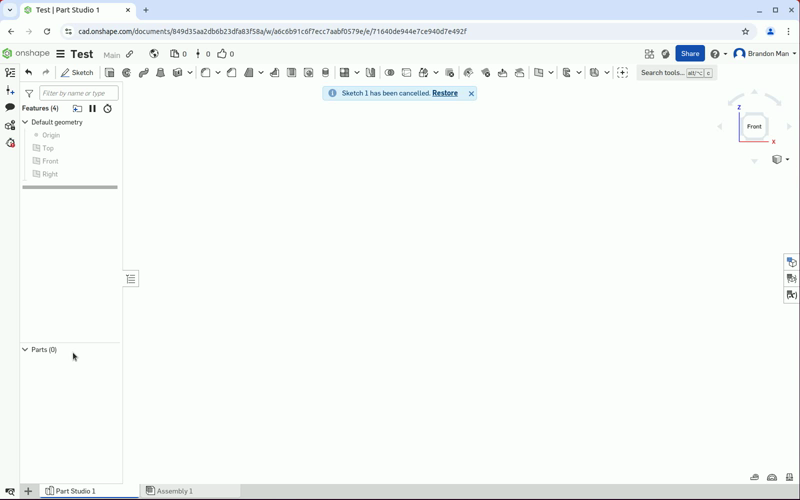
key(shift+y)
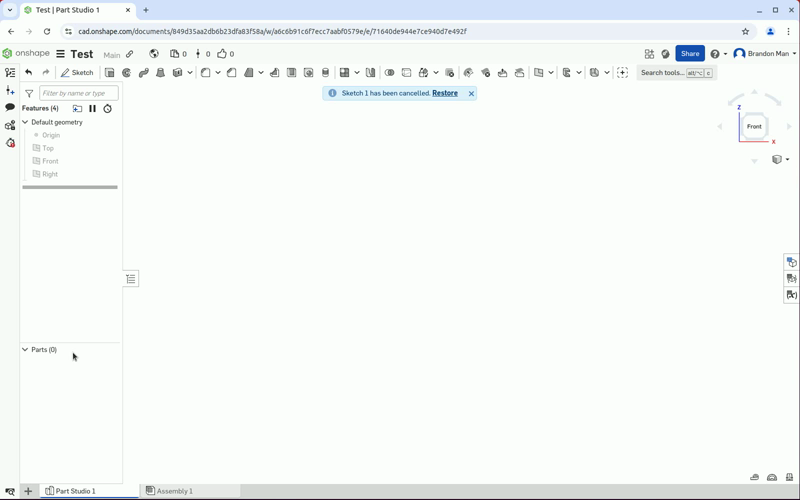
key(shift+s)
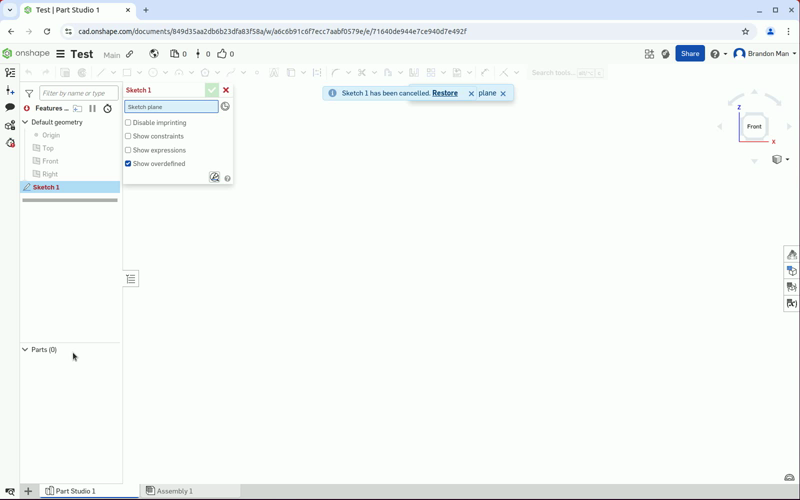
mouse_move(73, 163)
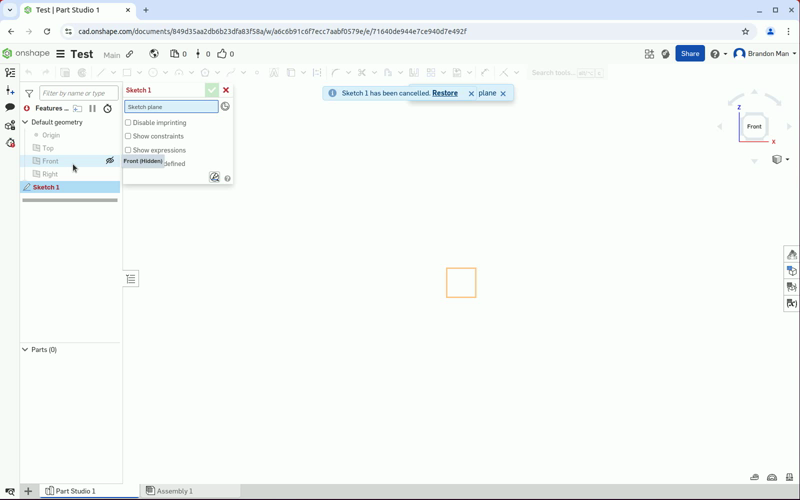
click(73, 163)
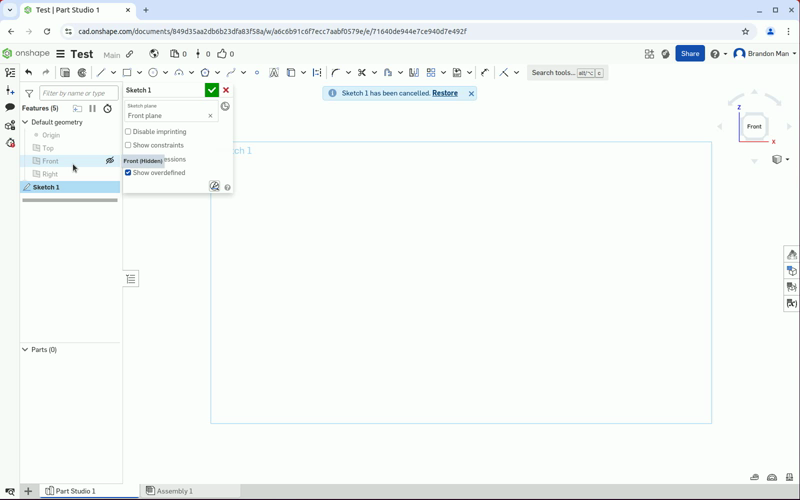
mouse_move(73, 352)
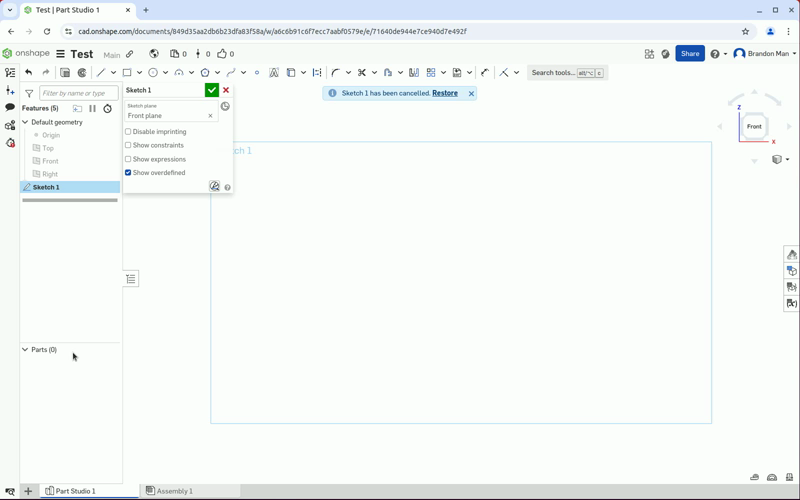
key(y)
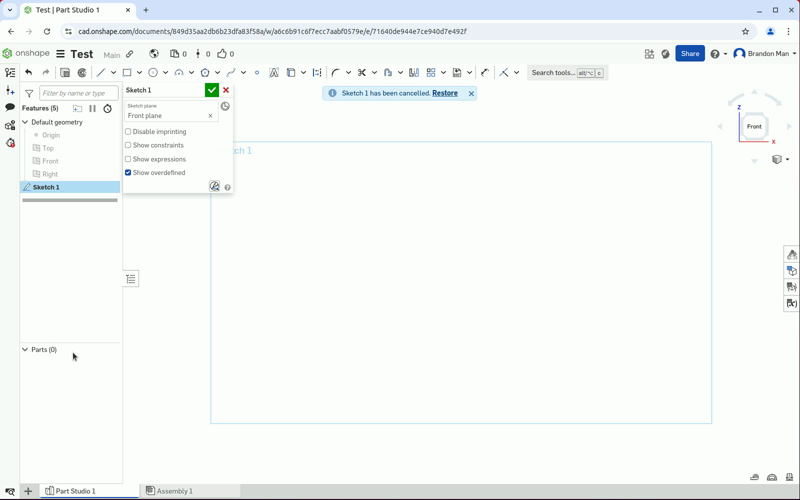
key(l)
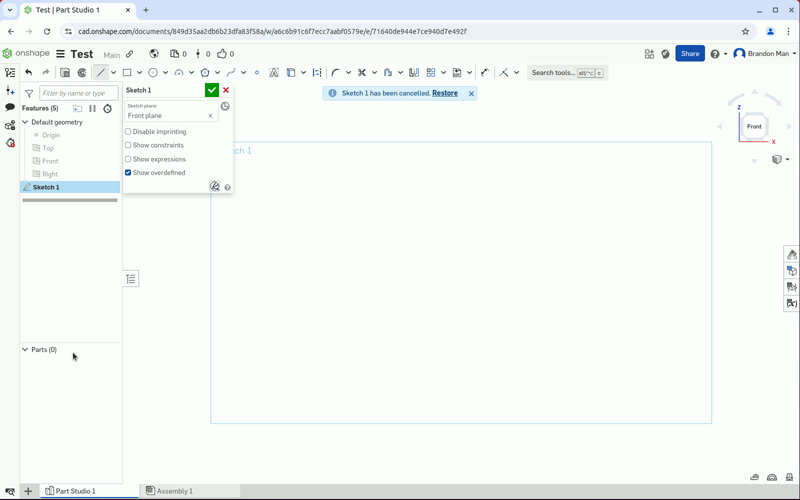
key_down(shift)
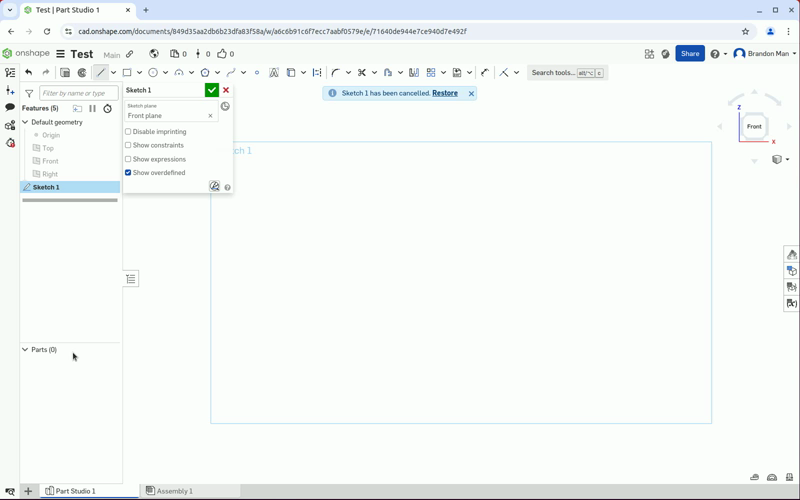
mouse_move(348, 282)
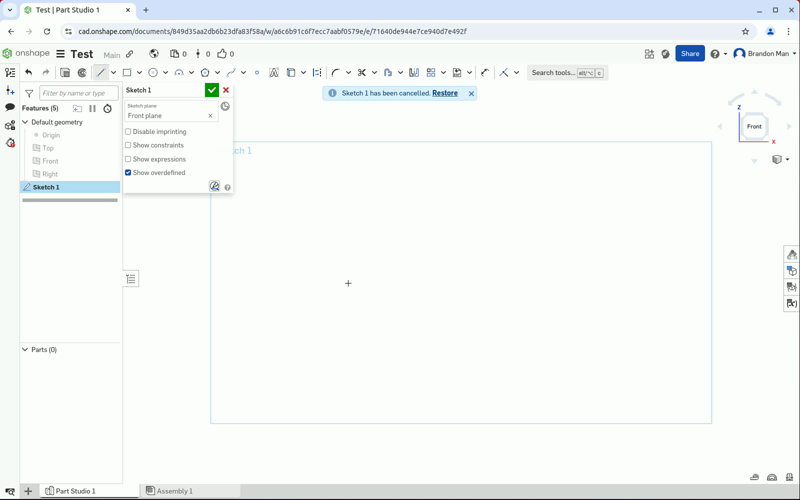
click(348, 282)
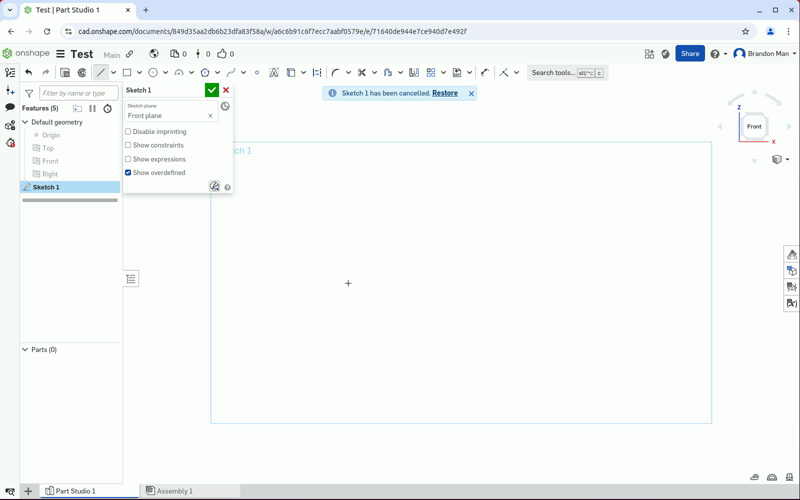
key_up(shift)
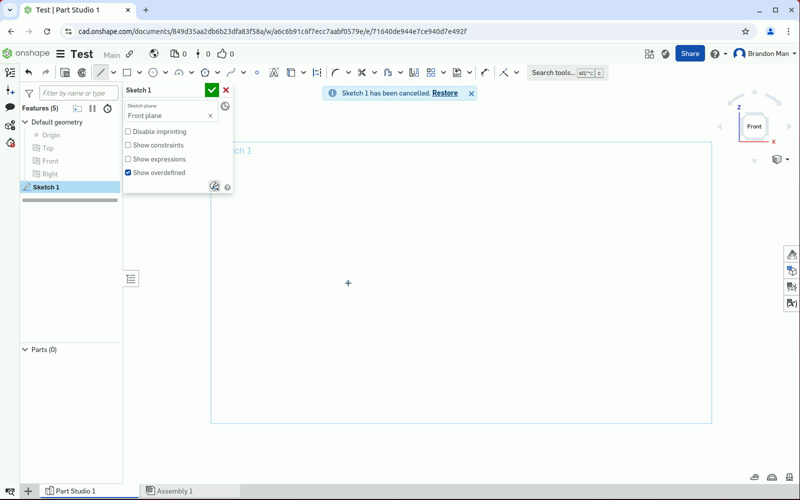
key_down(shift)
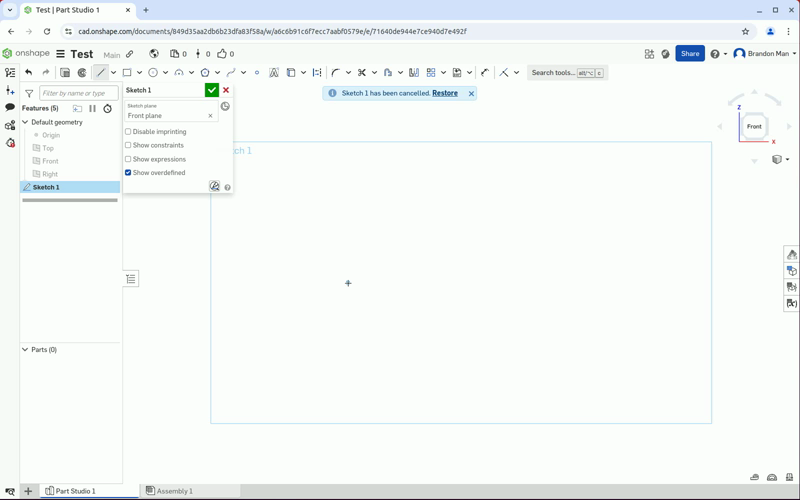
mouse_move(460, 282)
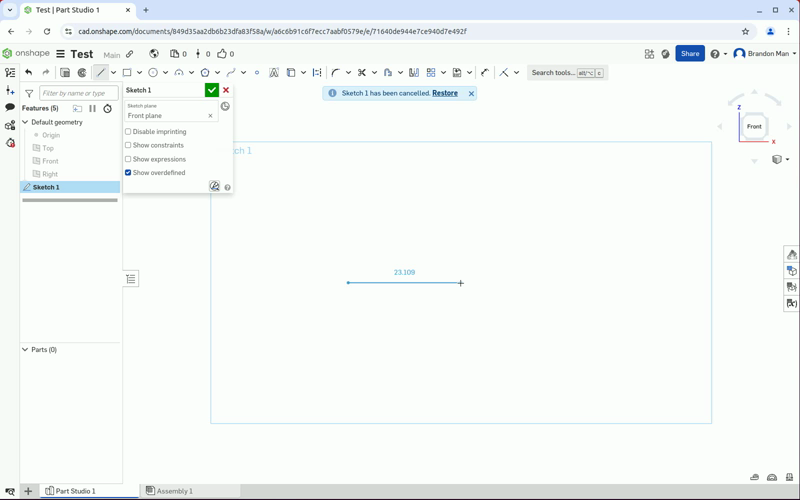
click(460, 282)
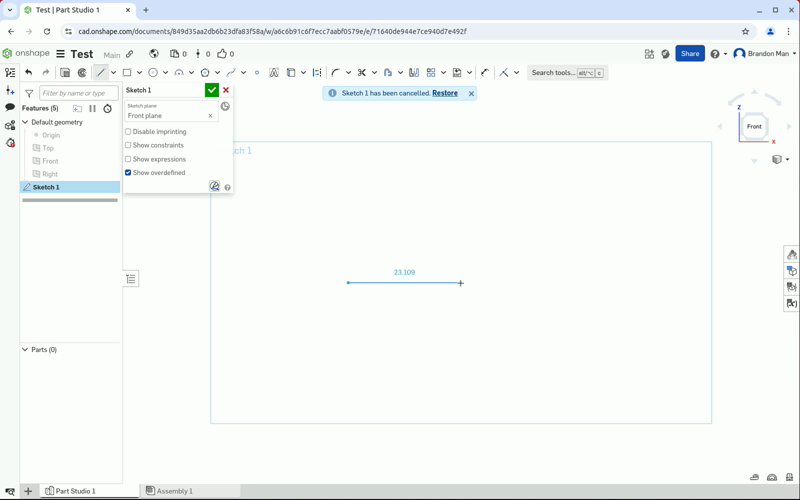
key_up(shift)
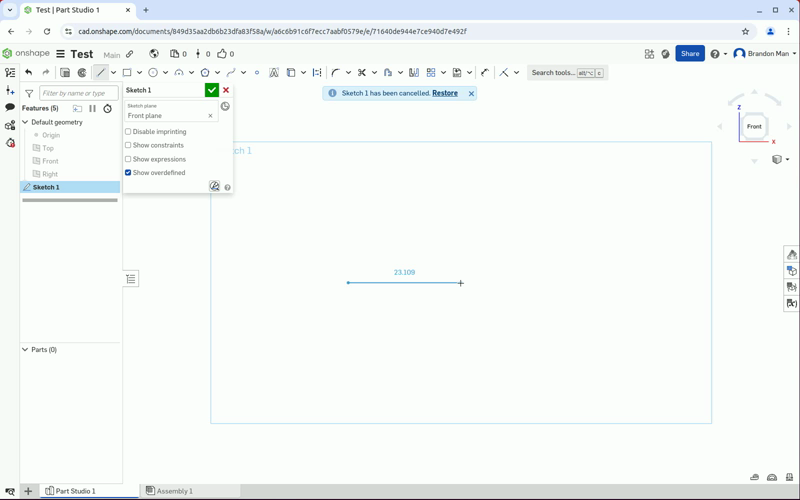
key_down(shift)
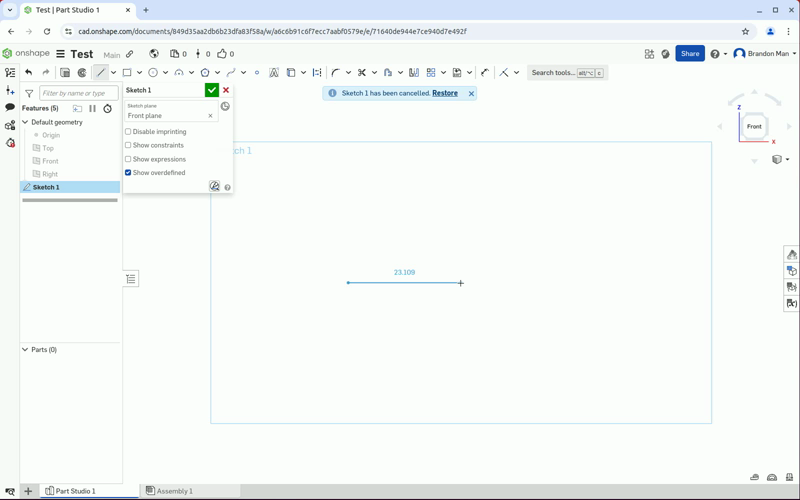
mouse_move(460, 170)
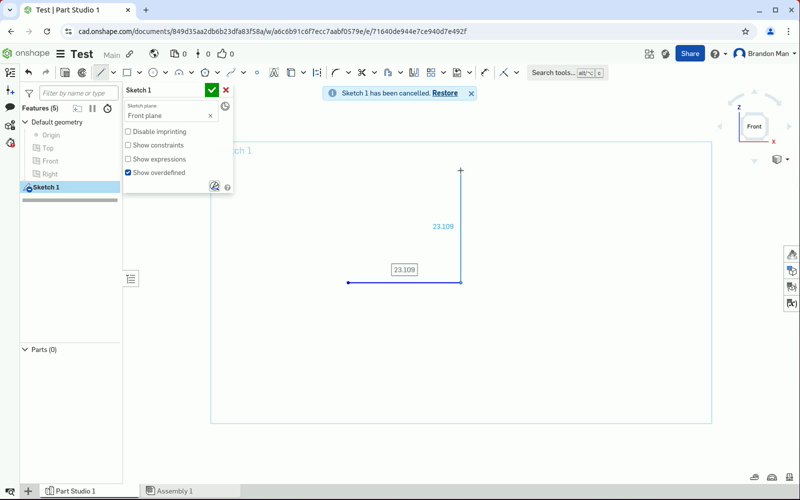
click(460, 170)
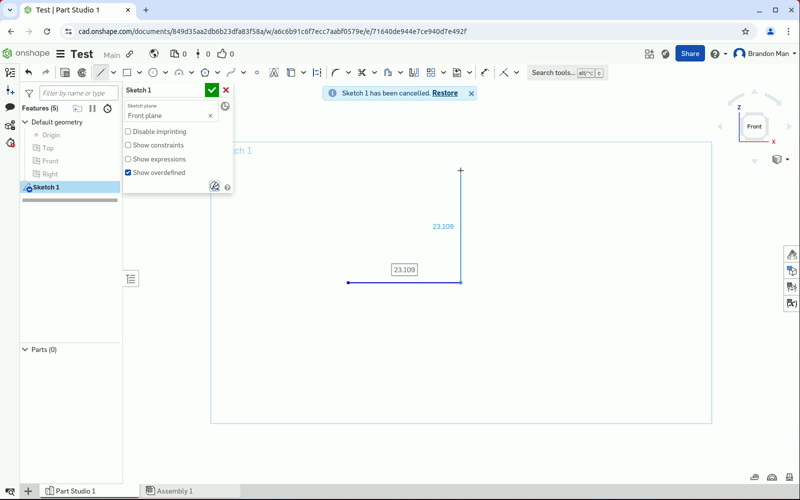
key_up(shift)
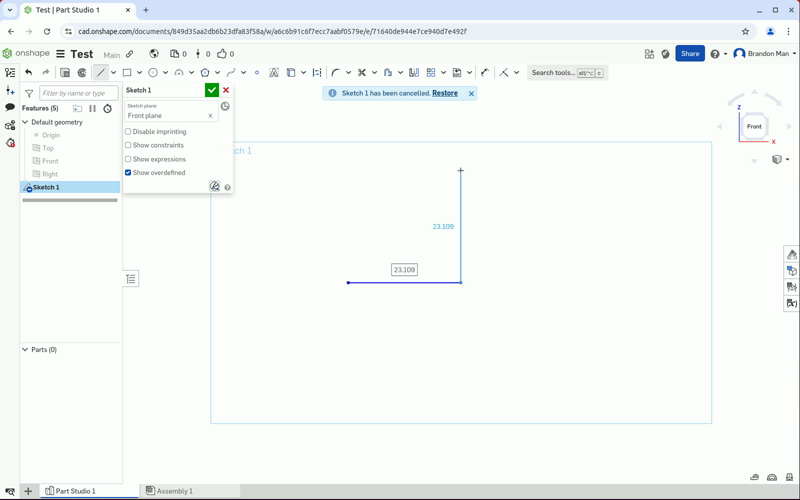
key_down(shift)
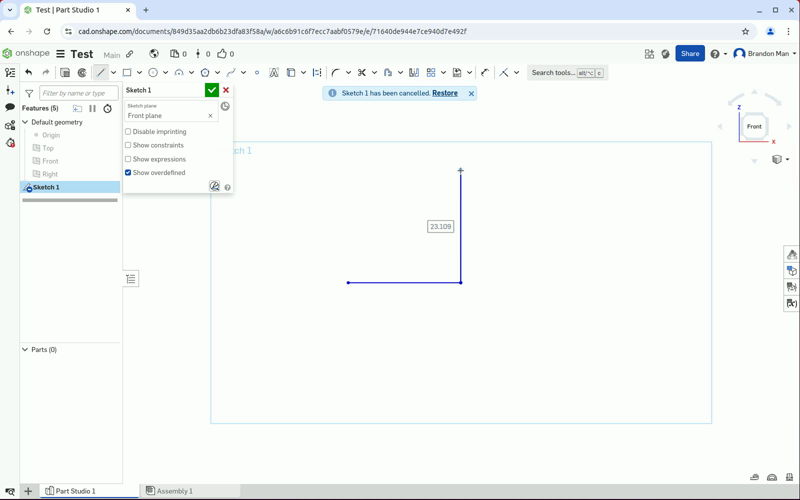
mouse_move(348, 170)
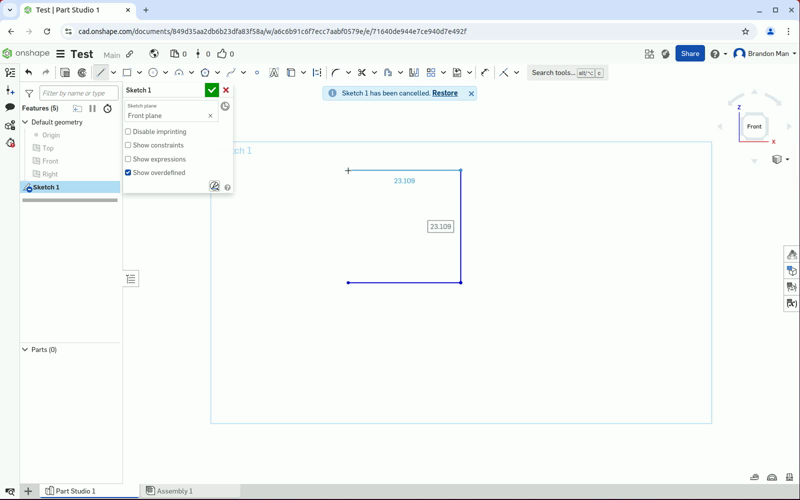
click(348, 170)
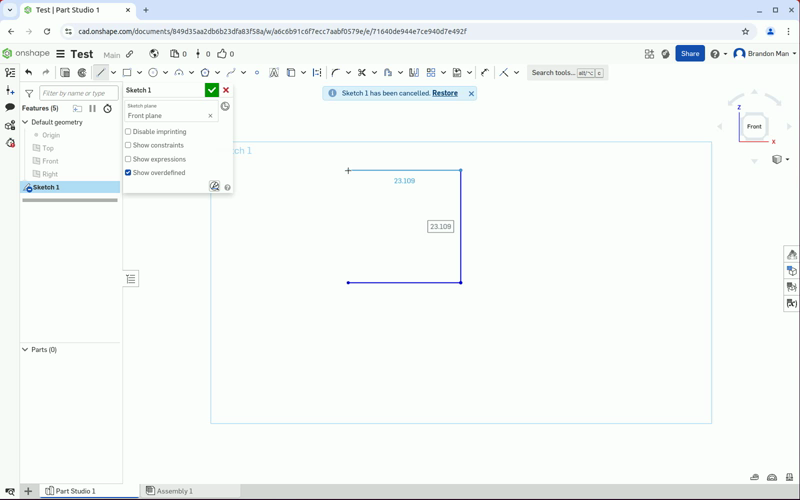
key_up(shift)
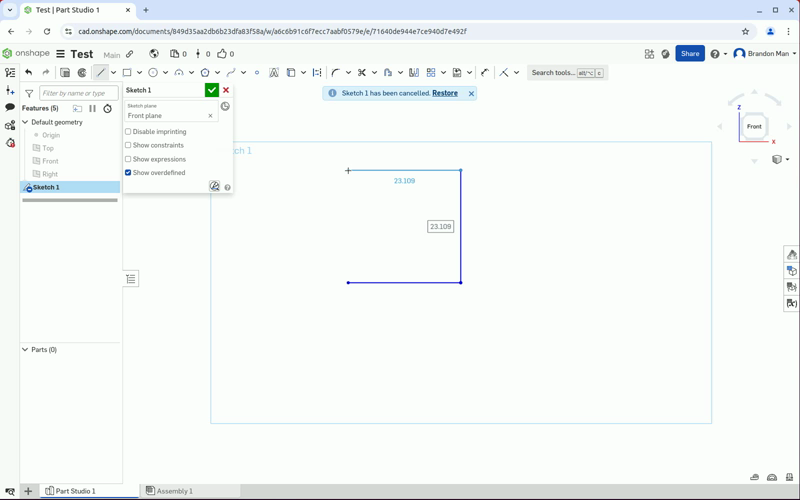
key_down(shift)
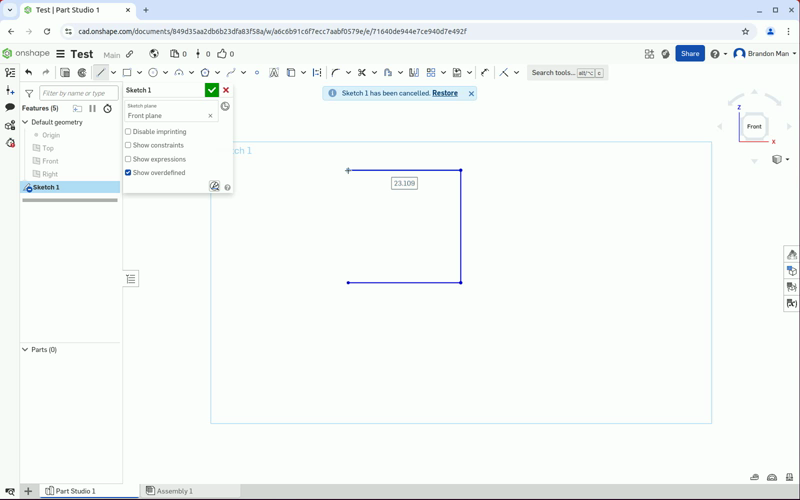
mouse_move(348, 282)
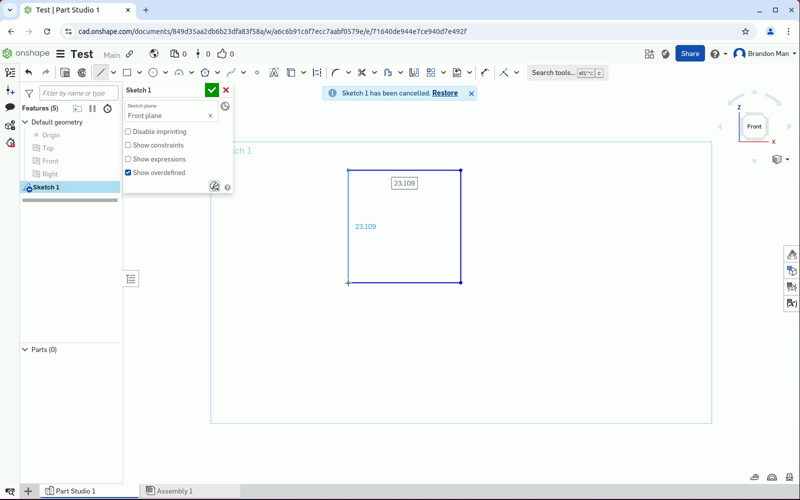
key_up(shift)
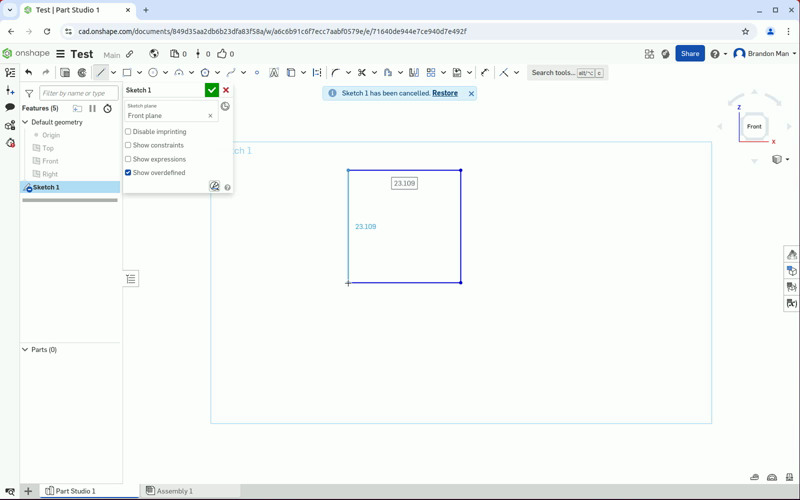
click(348, 282)
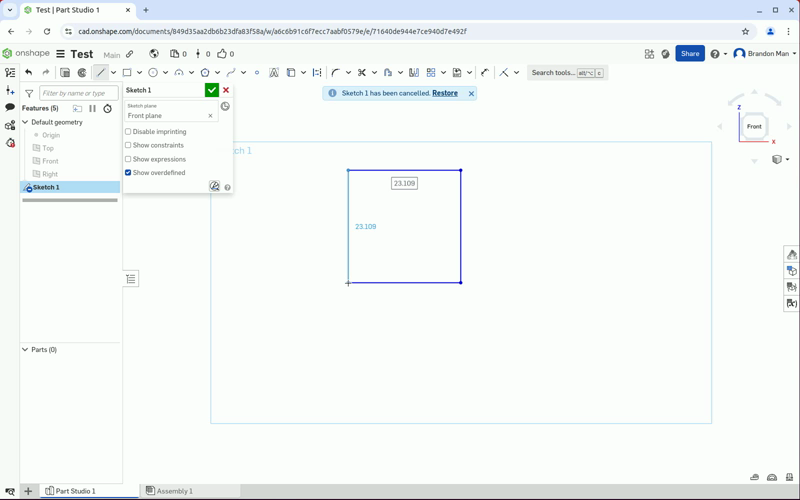
key(esc)
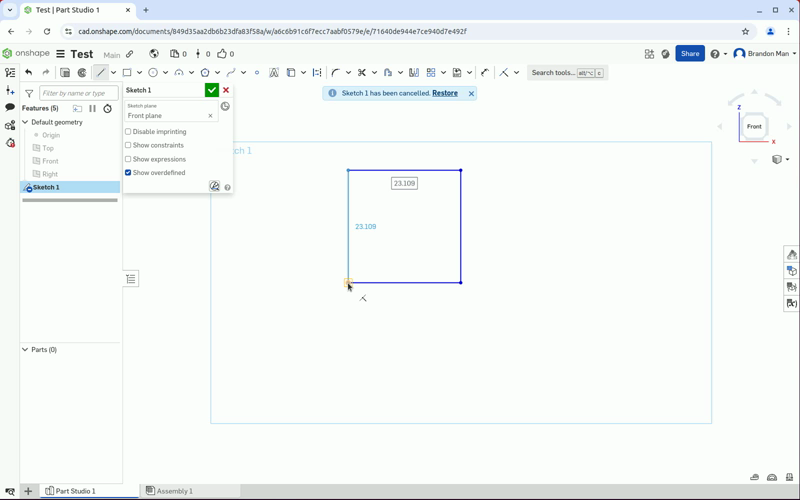
mouse_move(373, 253)
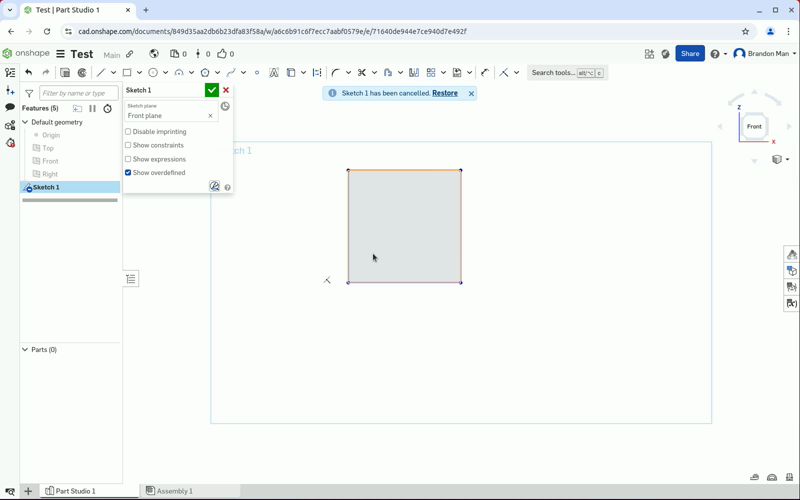
click(373, 253)
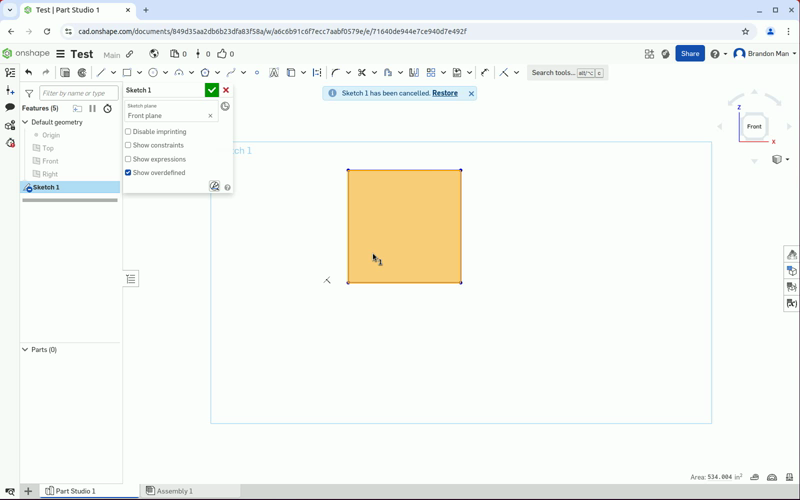
mouse_move(73, 352)
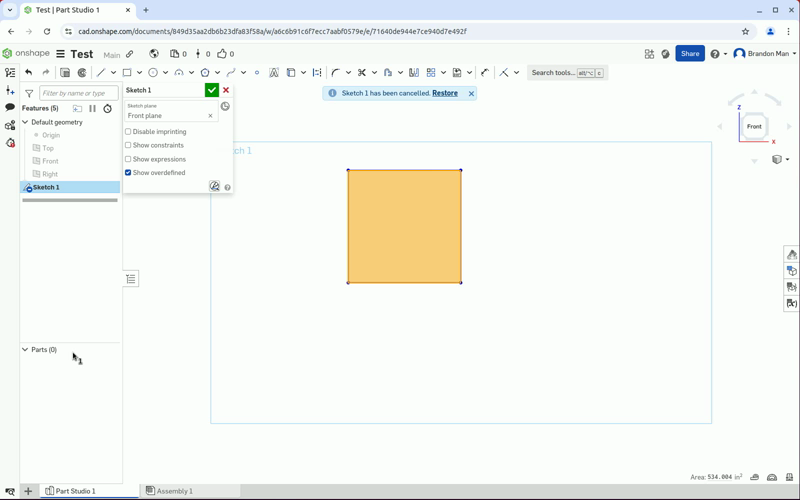
key(shift+y)
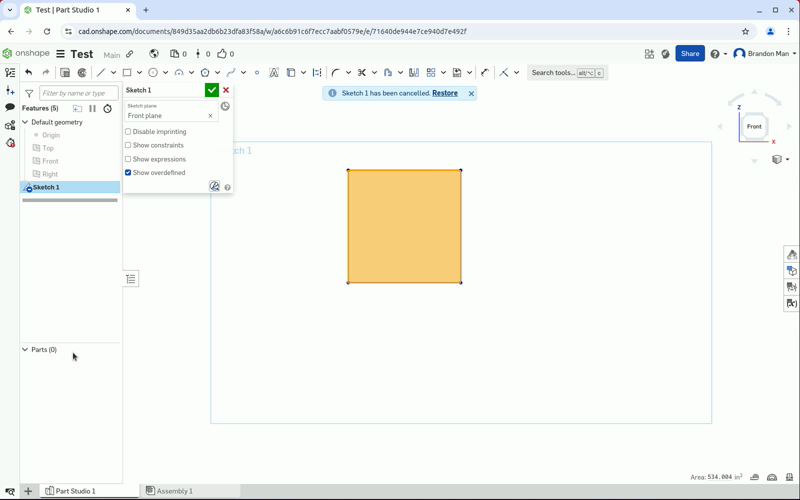
key(shift+e)
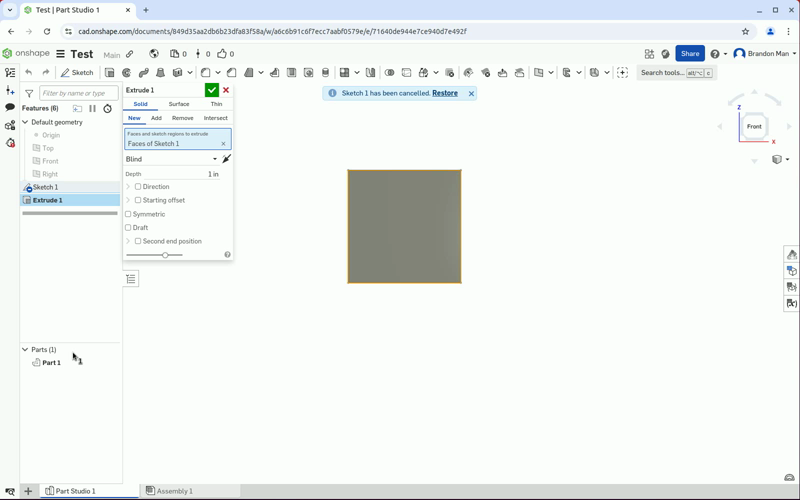
mouse_move(143, 106)
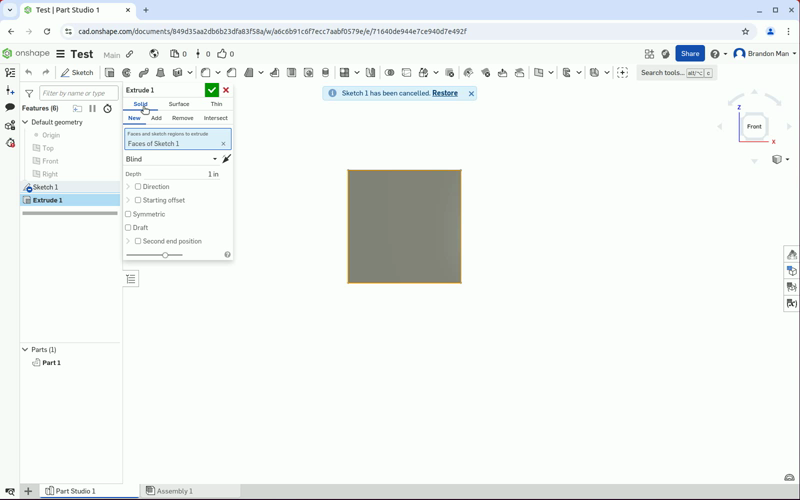
click(143, 106)
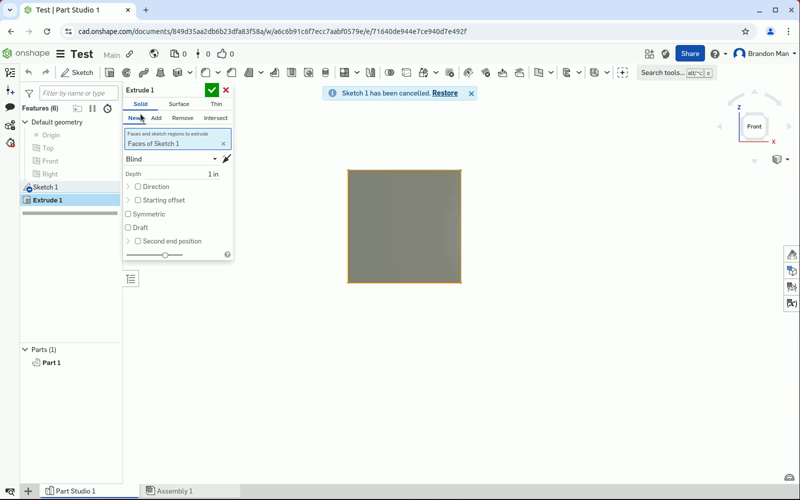
mouse_move(137, 120)
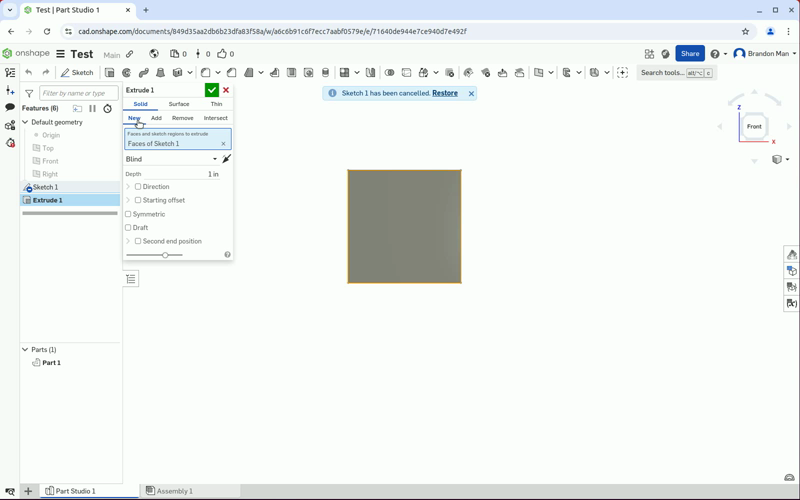
click(137, 120)
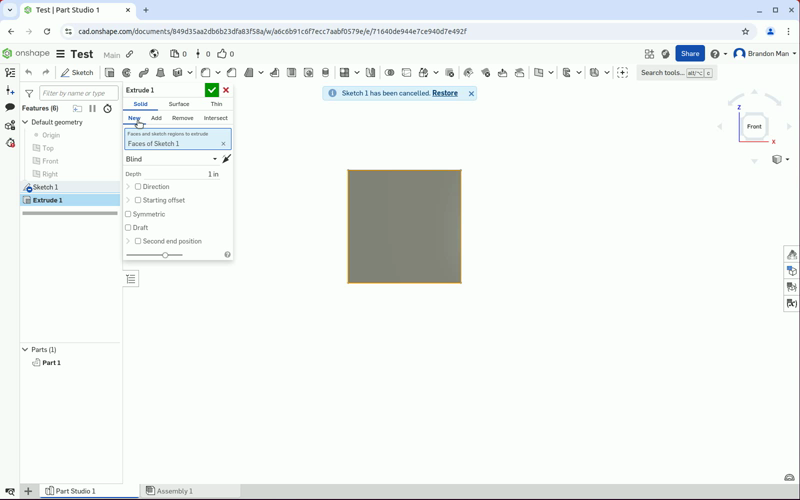
key(tab, 4)
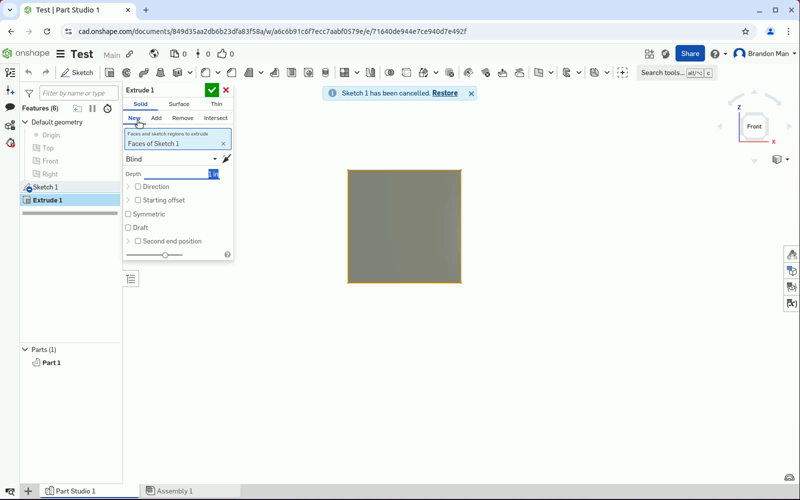
text(0.722)
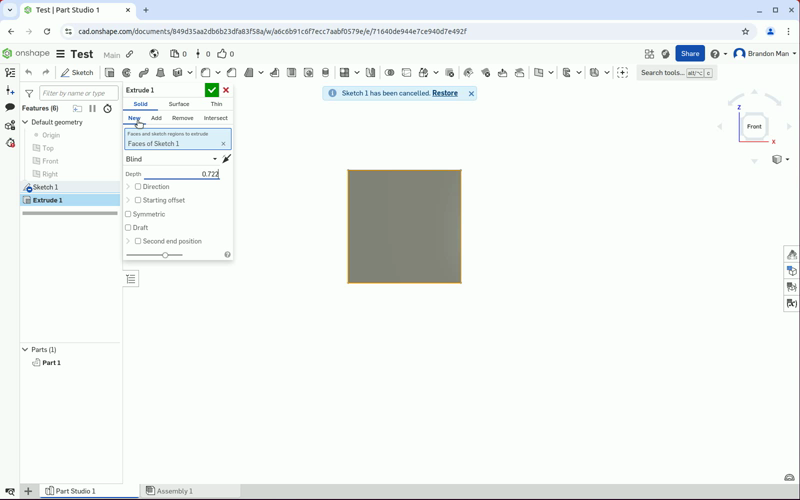
key(enter)
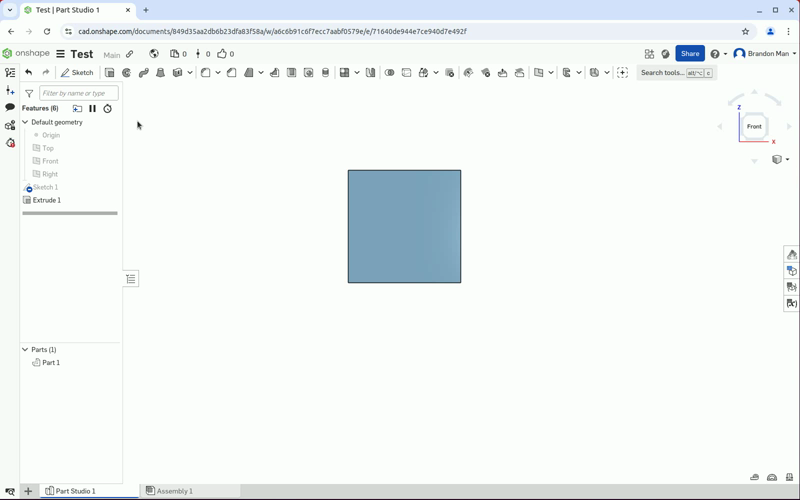
key(shift+h)
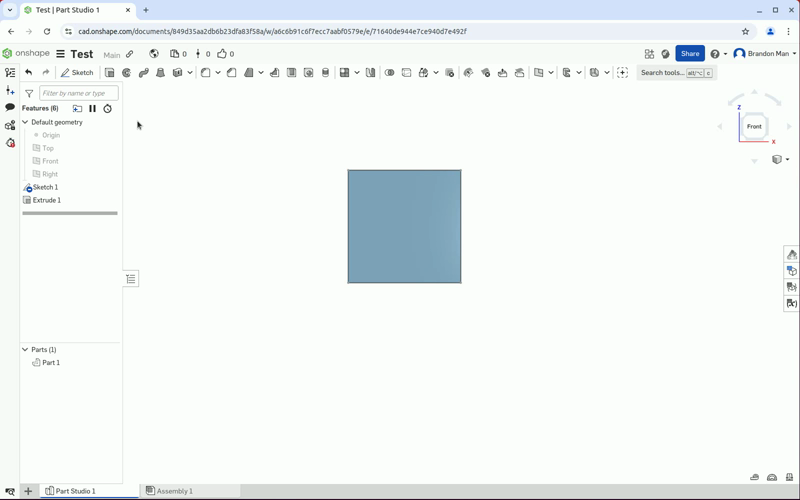
key(shift+h)
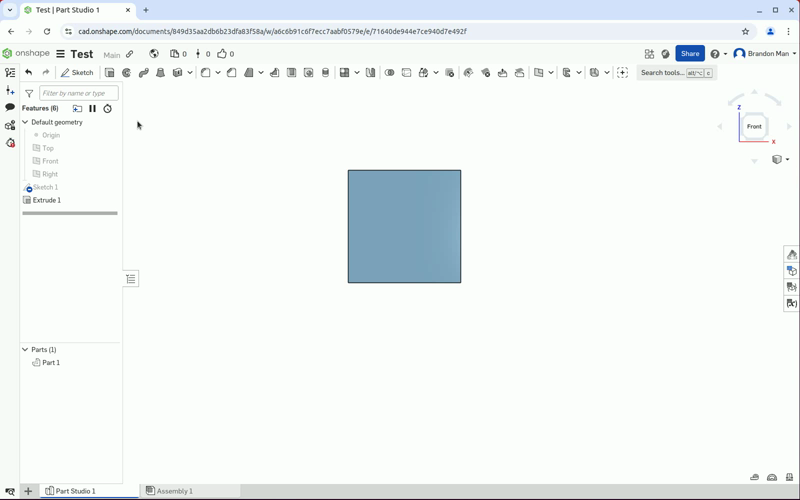
mouse_move(73, 189)
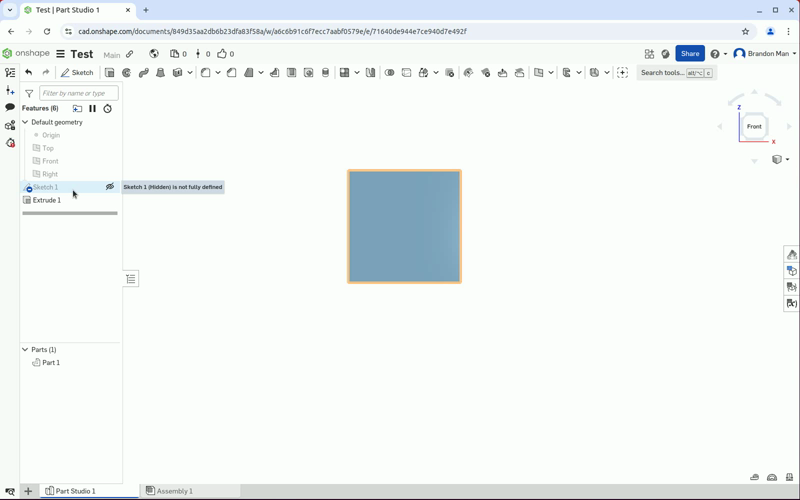
click(73, 189)
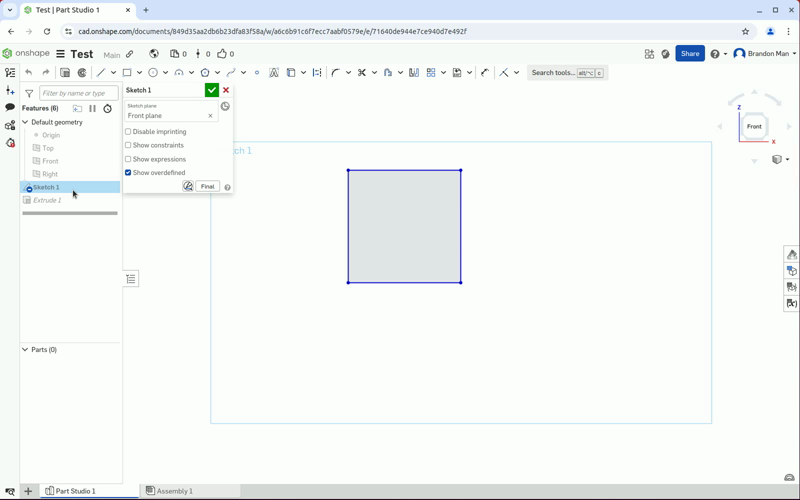
mouse_move(229, 92)
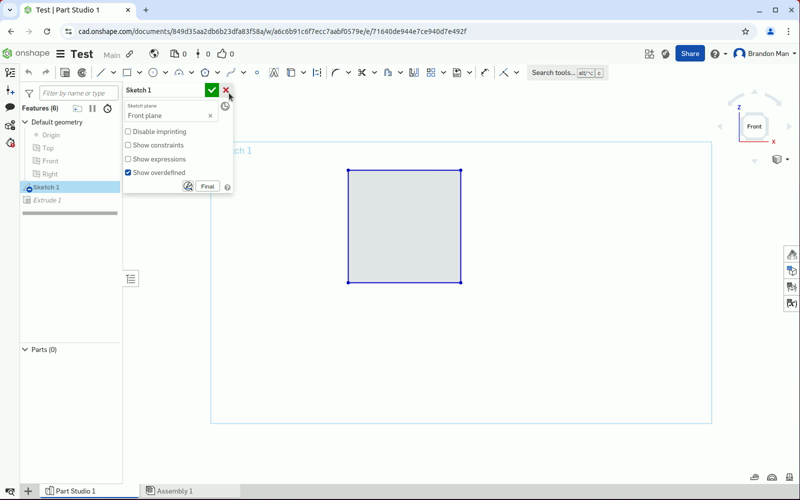
click(229, 92)
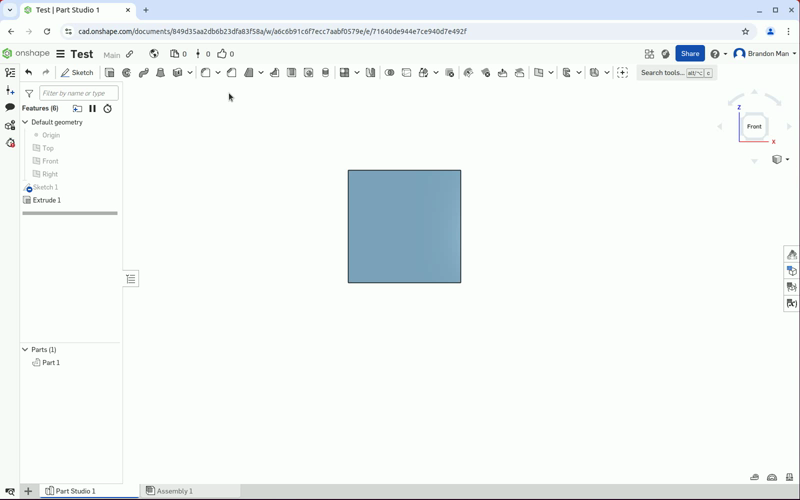
mouse_move(541, 75)
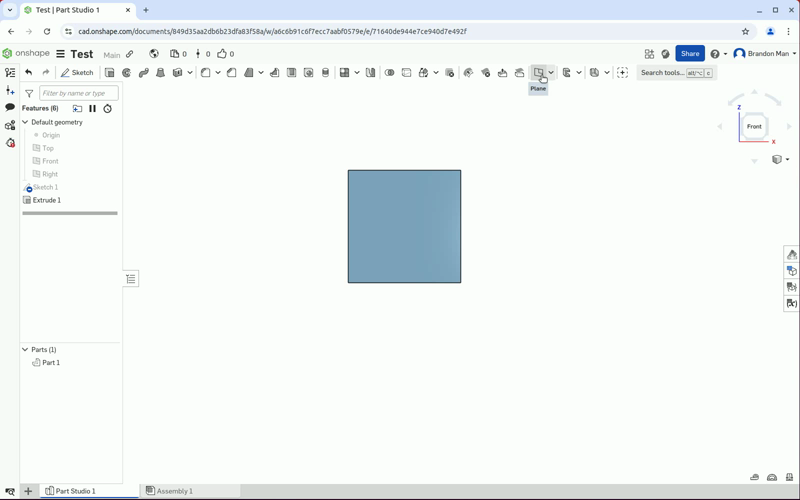
click(541, 75)
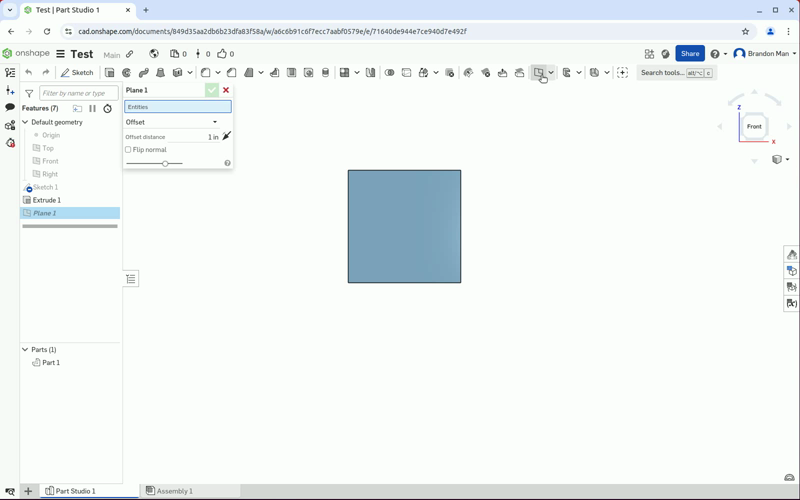
mouse_move(73, 163)
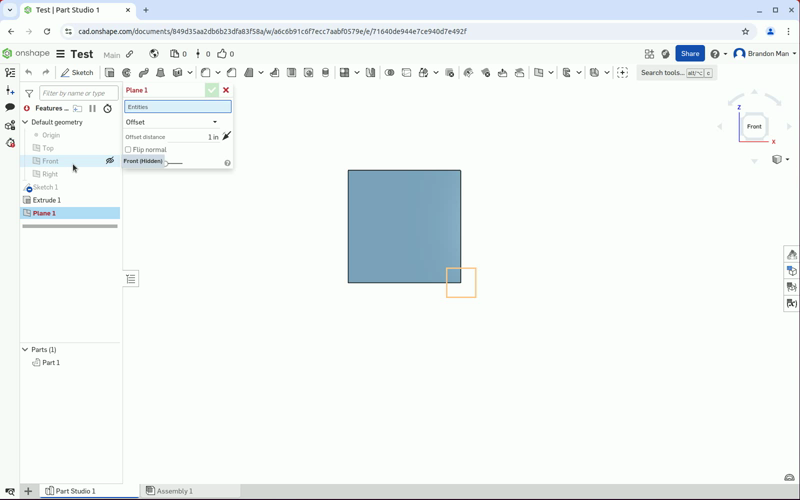
click(73, 163)
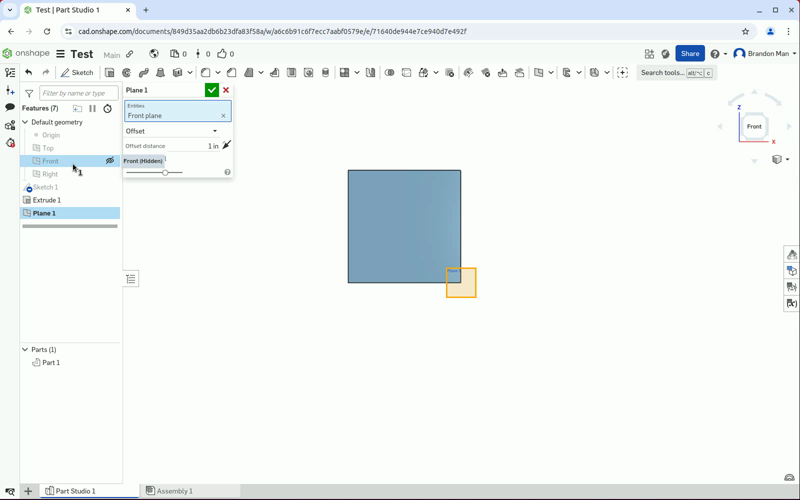
key(tab, 2)
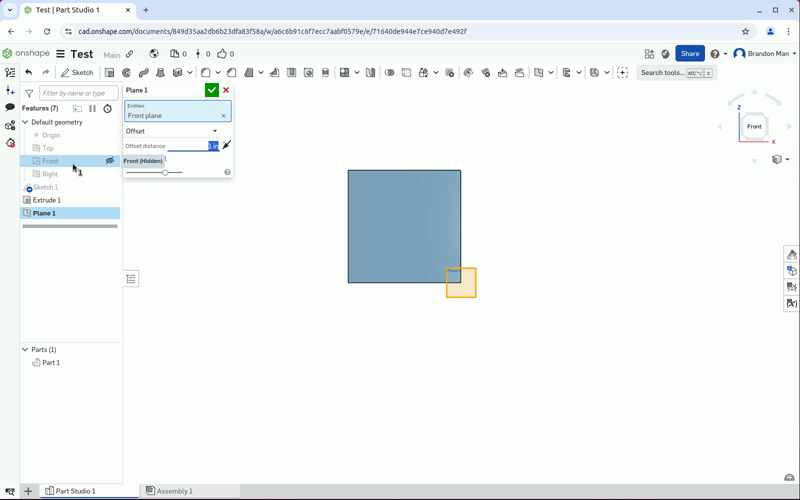
text(0.709)
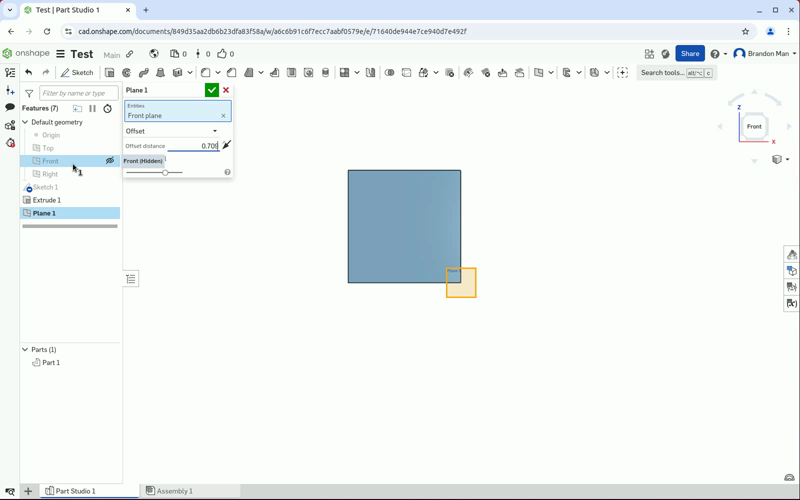
key(enter, 2)
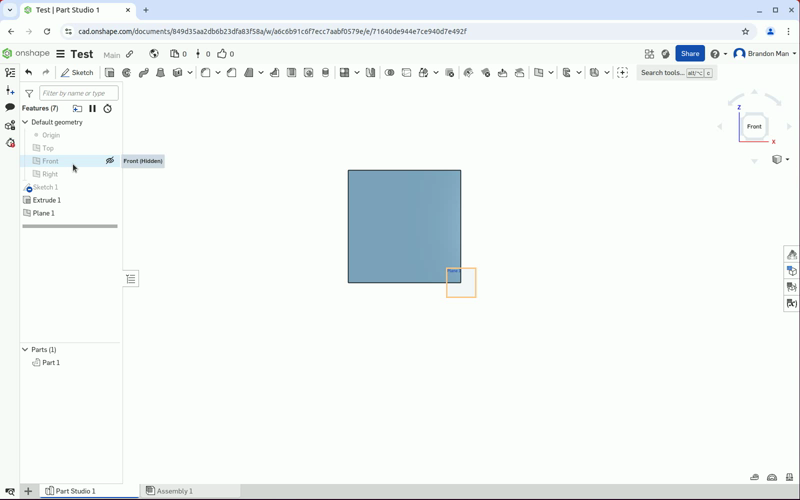
key(shift+s)
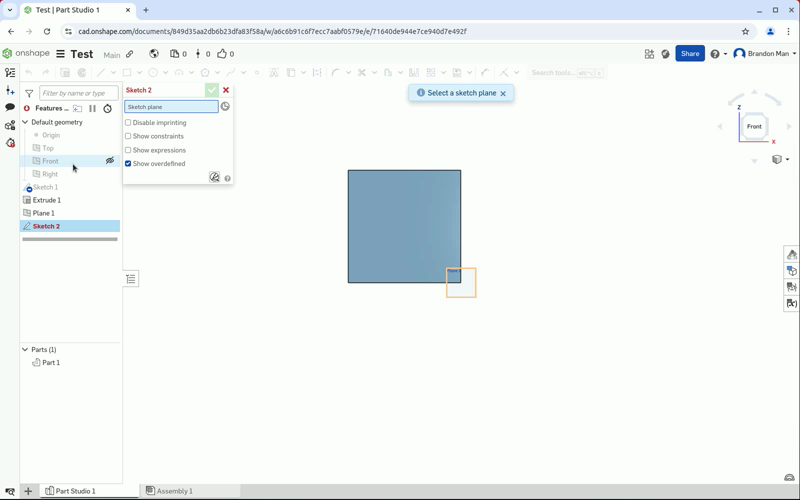
mouse_move(73, 215)
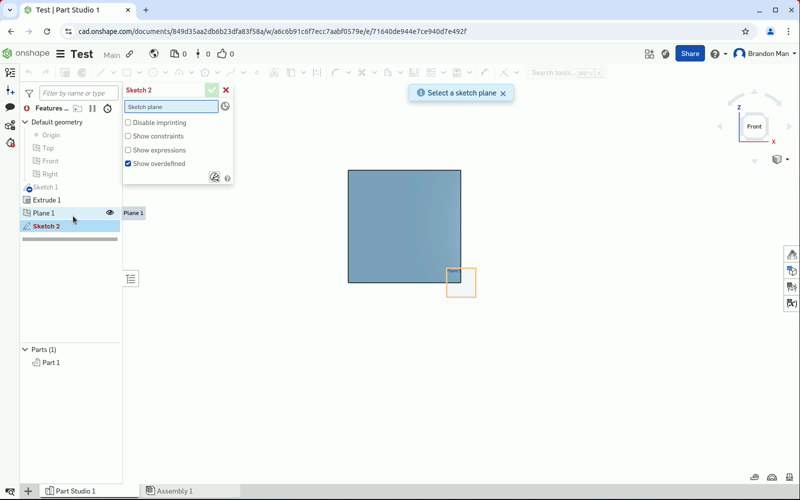
click(73, 215)
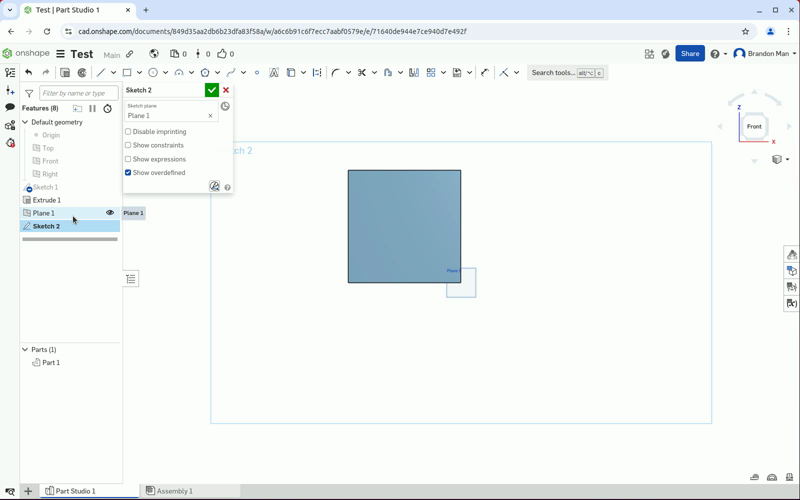
mouse_move(73, 352)
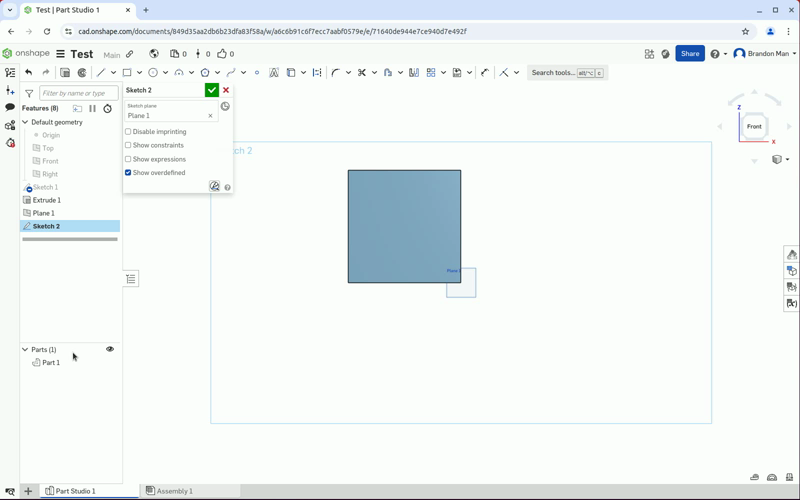
key(y)
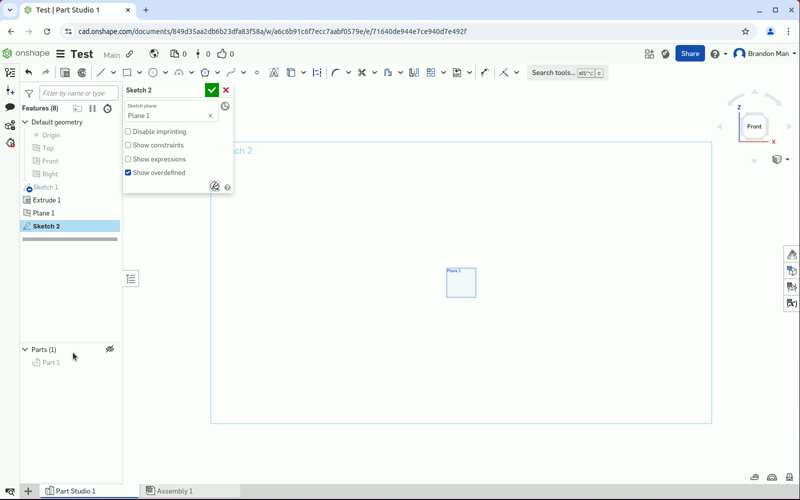
key(c)
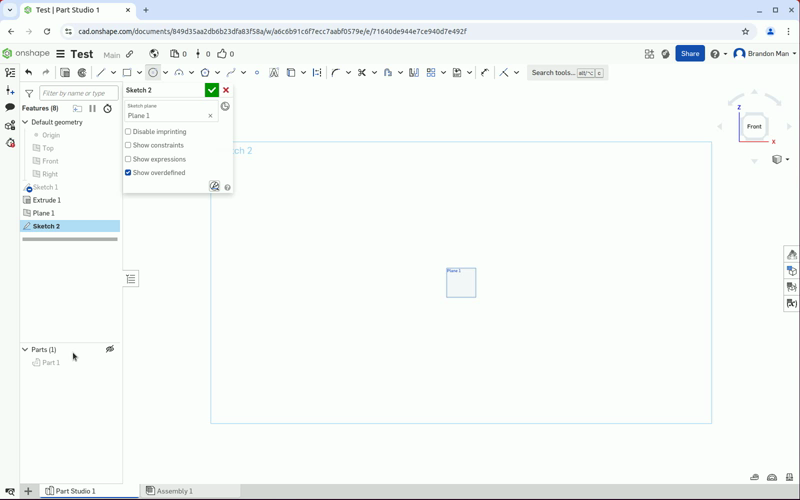
key_down(shift)
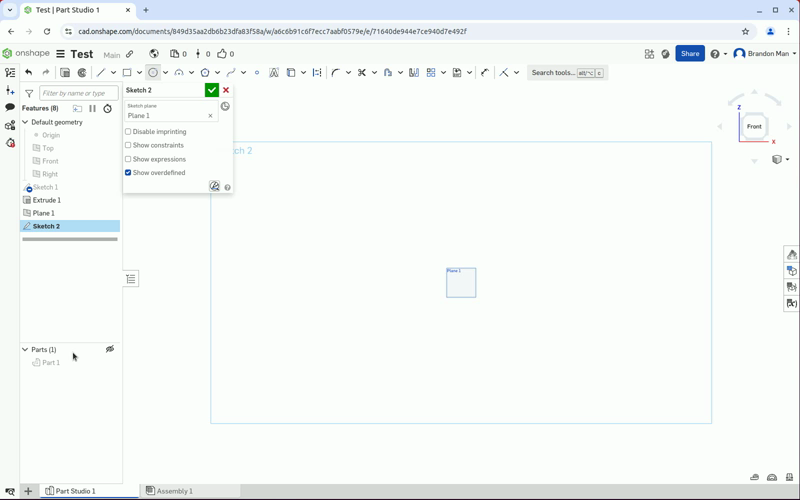
mouse_move(405, 226)
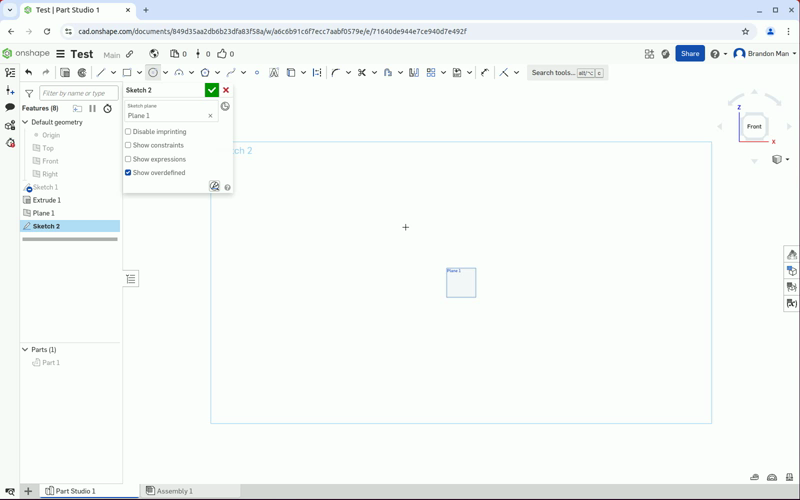
click(405, 226)
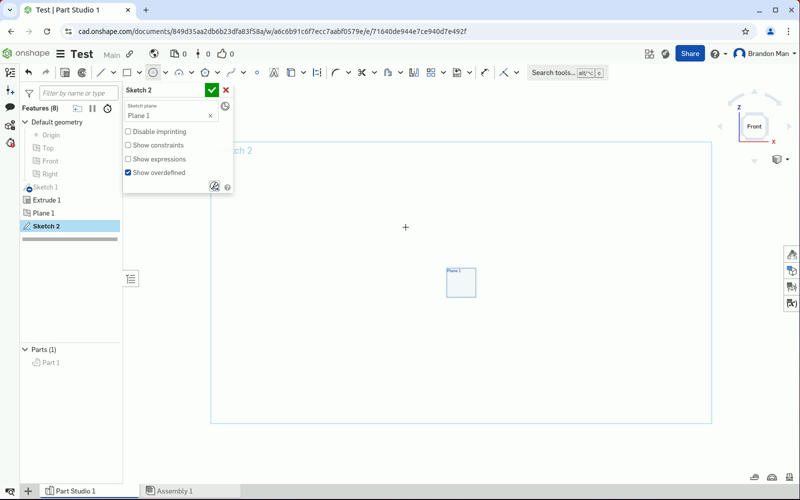
key_up(shift)
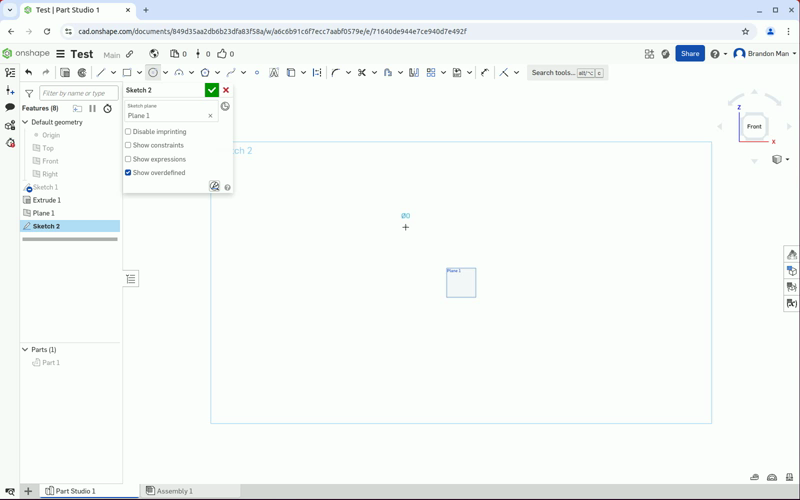
mouse_move(406, 226)
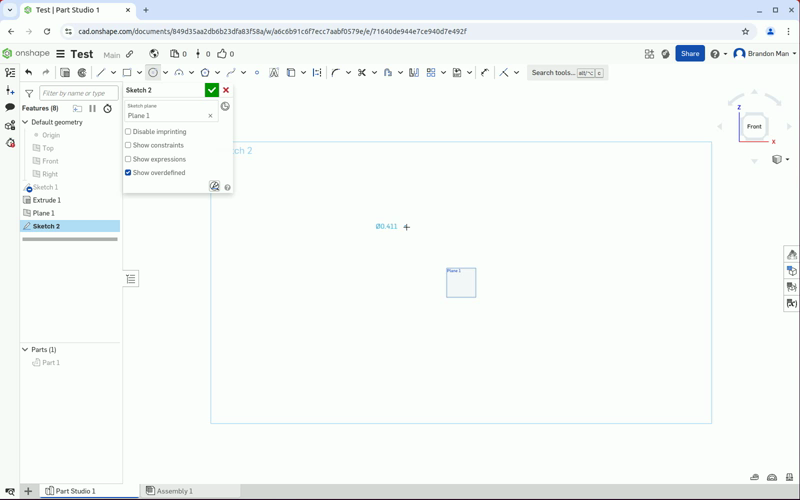
scroll(6)
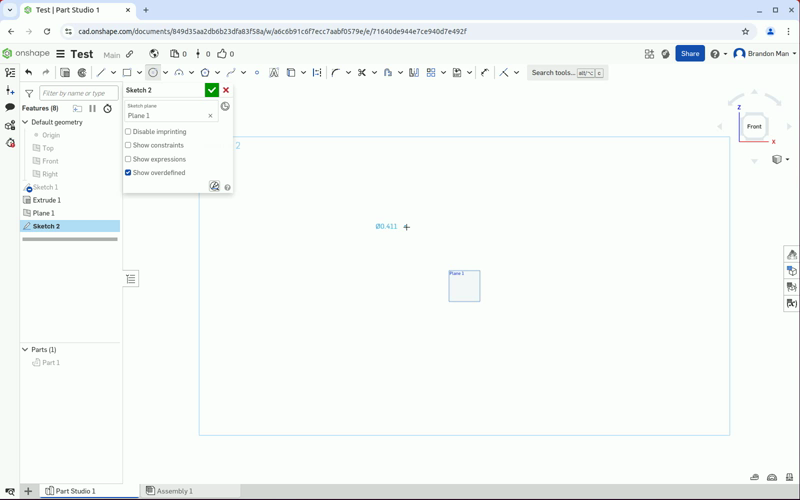
scroll(6)
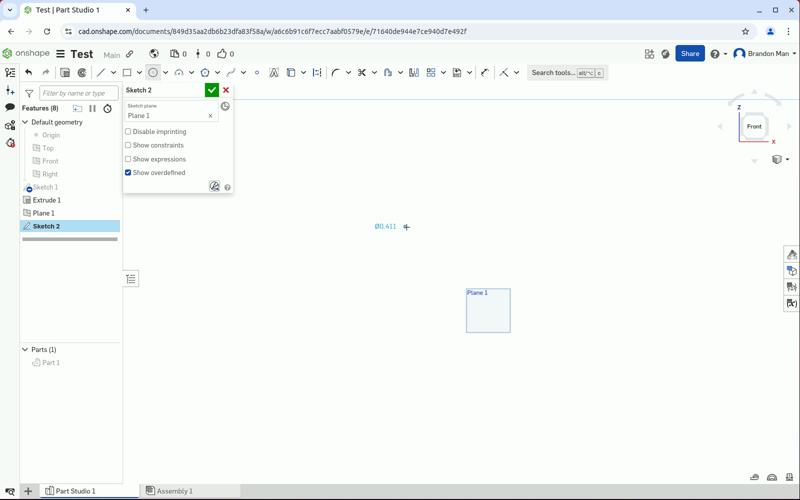
scroll(6)
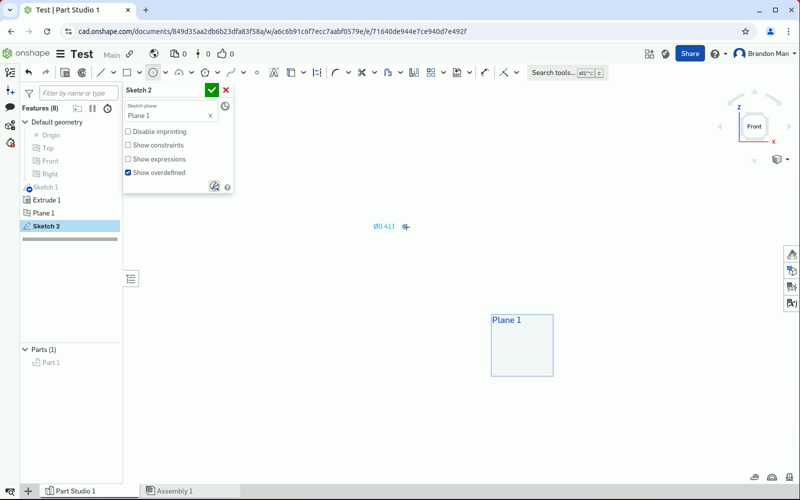
scroll(6)
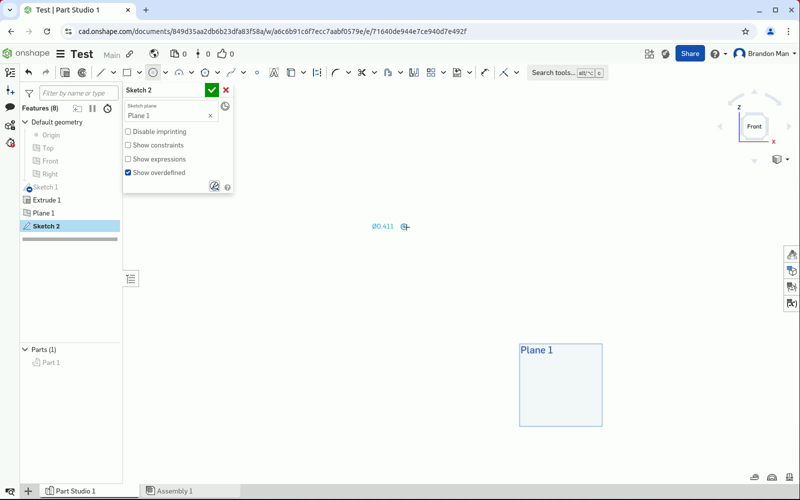
scroll(6)
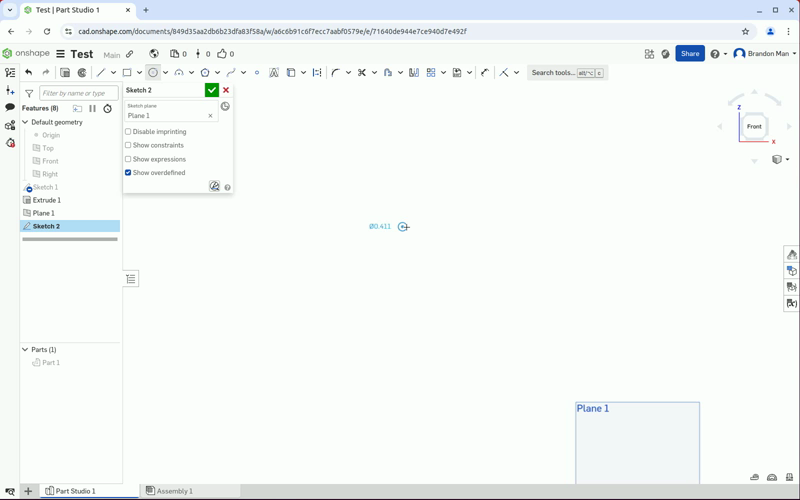
scroll(6)
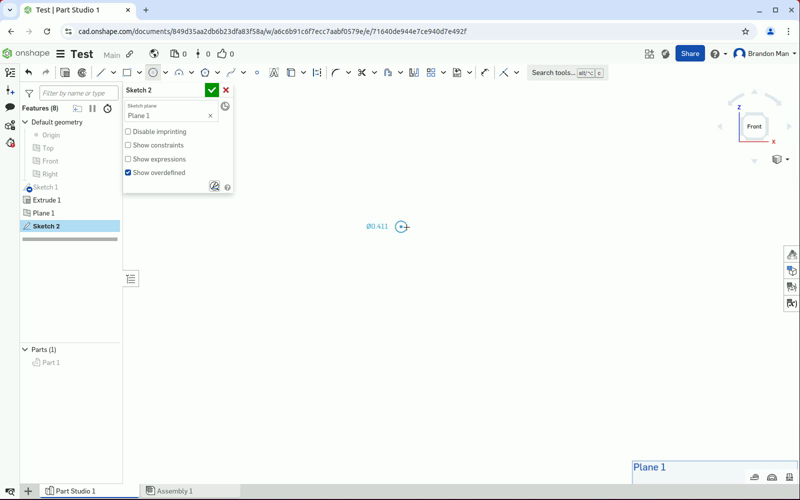
scroll(6)
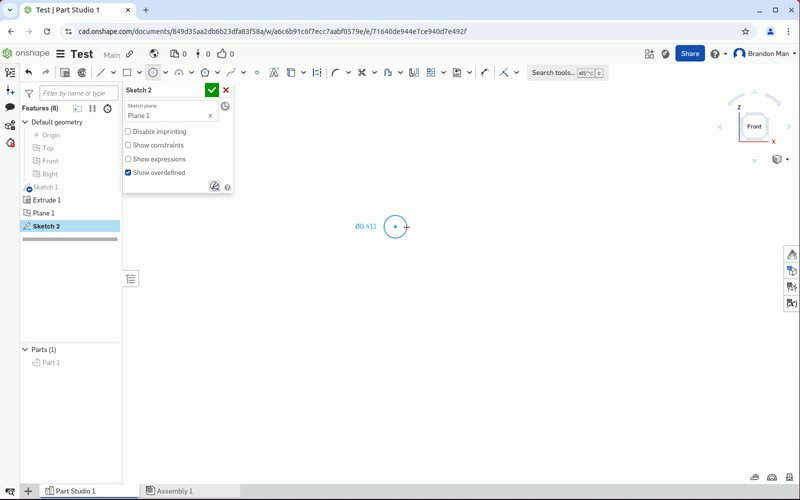
click(406, 226)
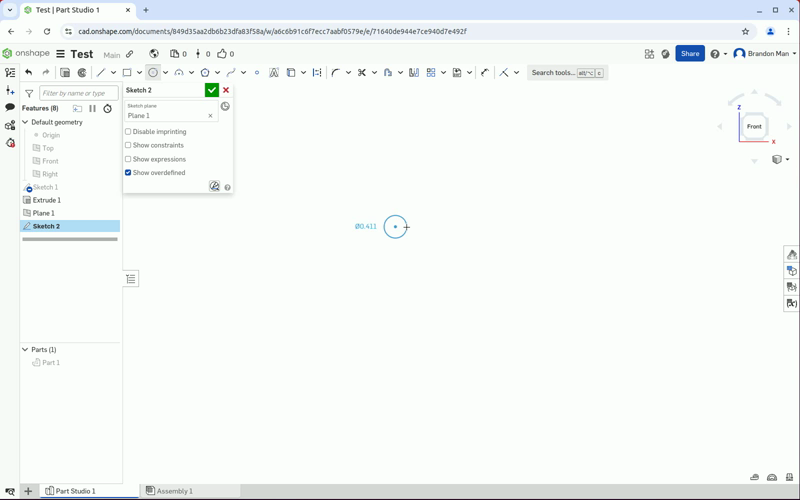
scroll(-6)
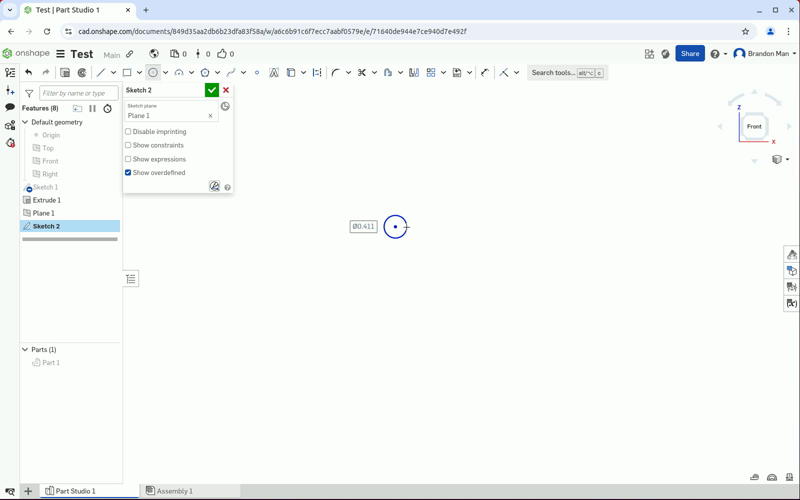
scroll(-6)
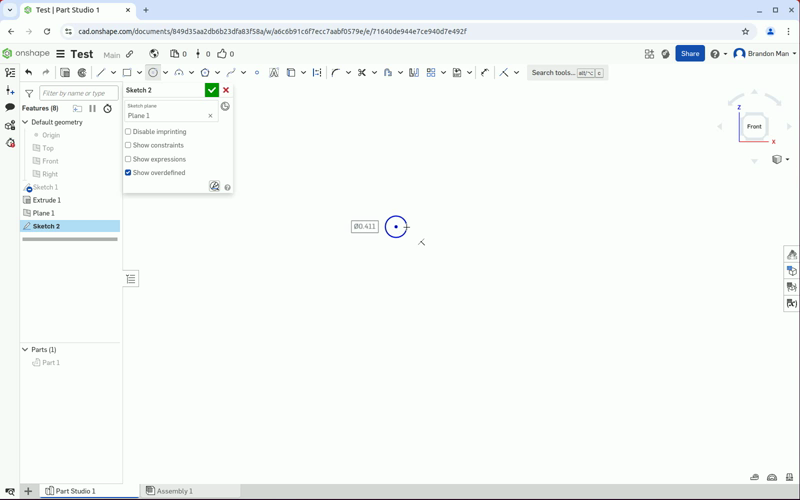
scroll(-6)
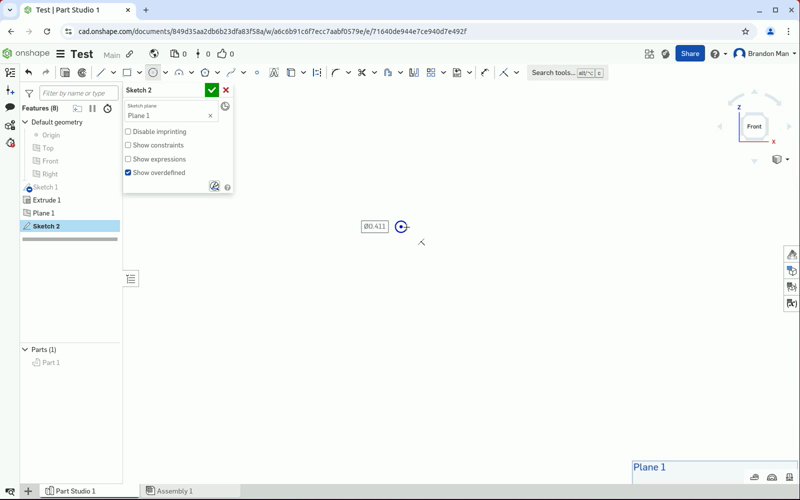
scroll(-6)
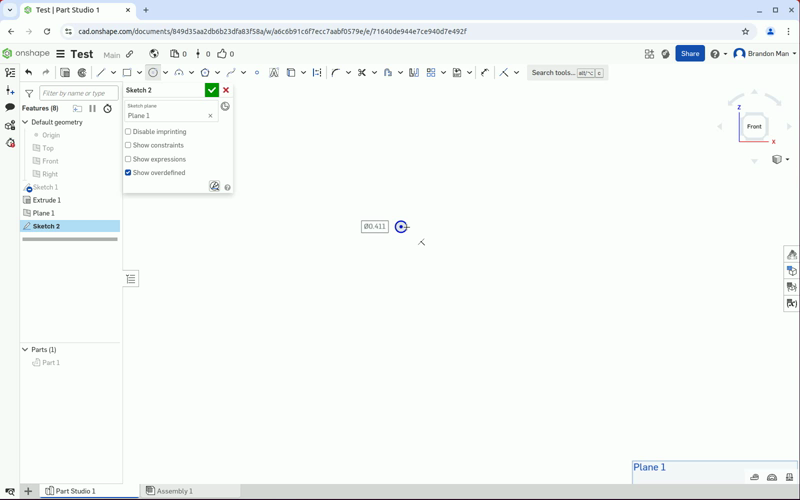
scroll(-6)
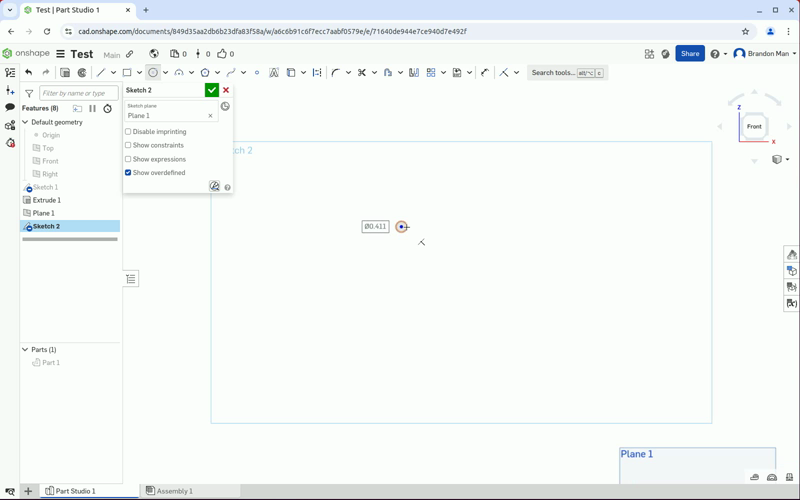
scroll(-6)
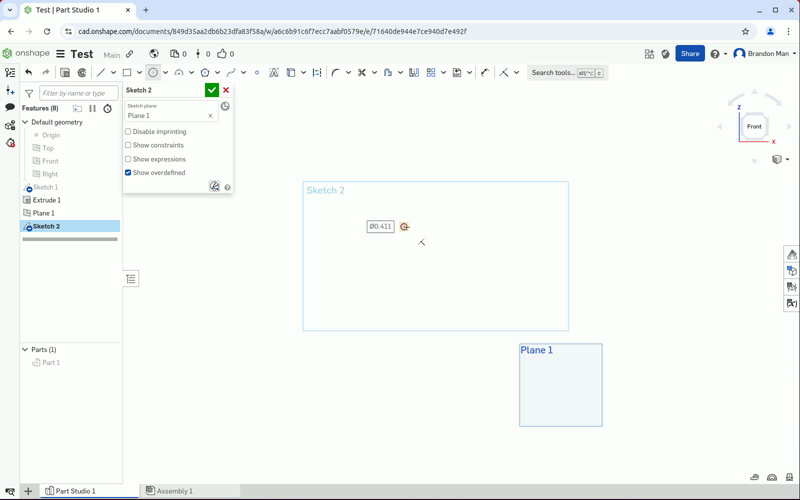
scroll(-6)
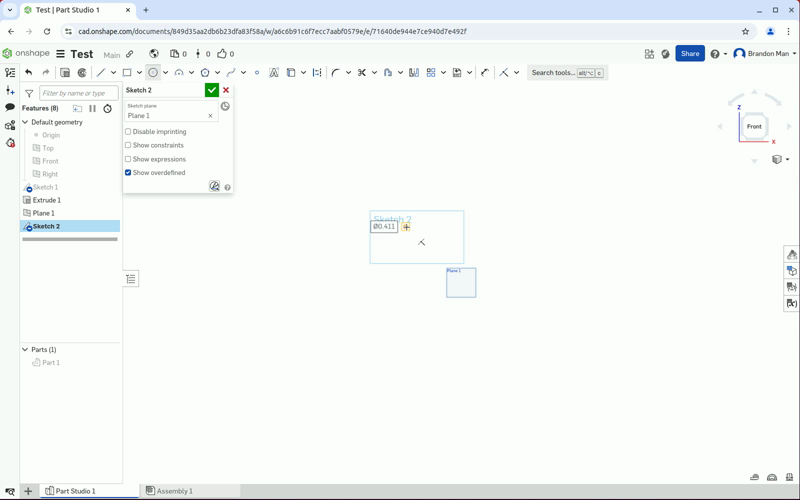
key(esc)
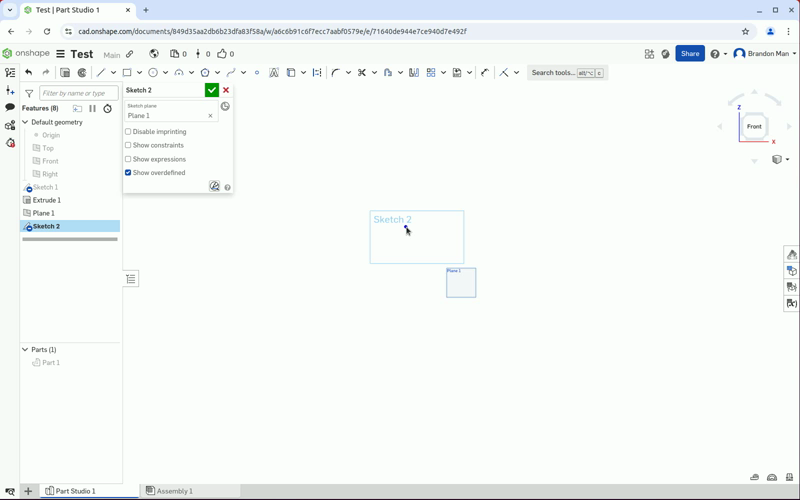
mouse_move(405, 226)
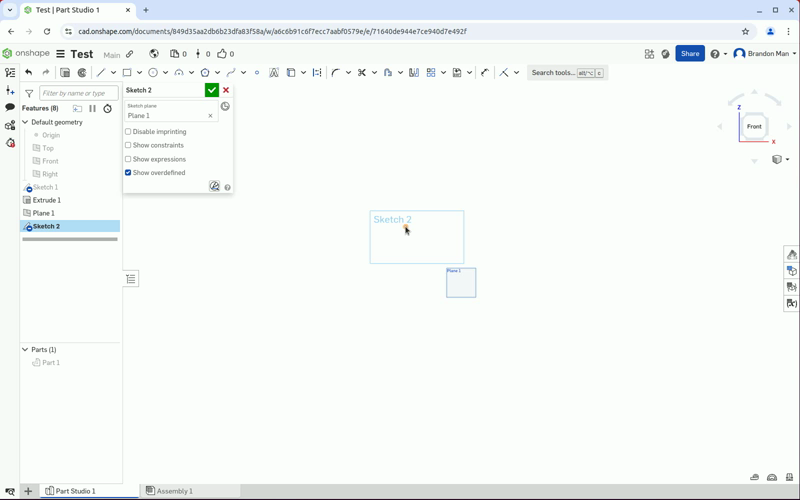
scroll(6)
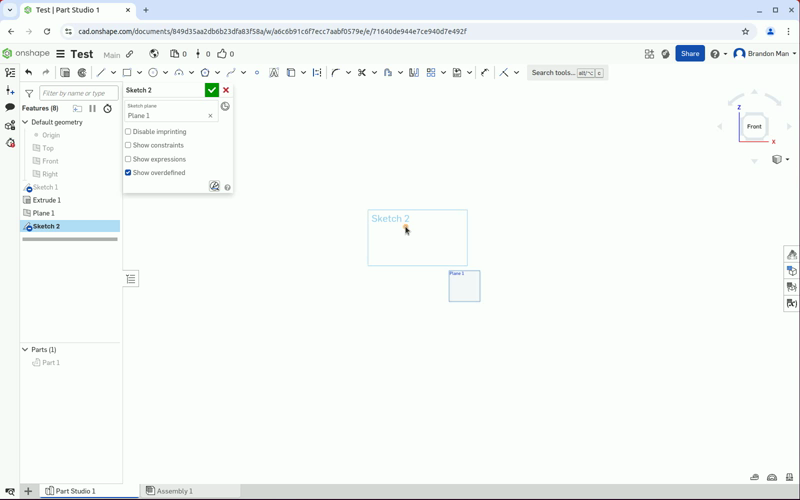
scroll(6)
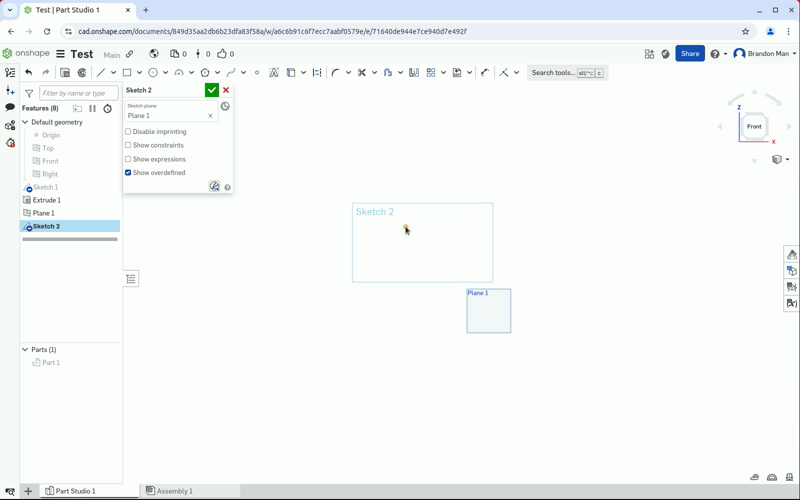
scroll(6)
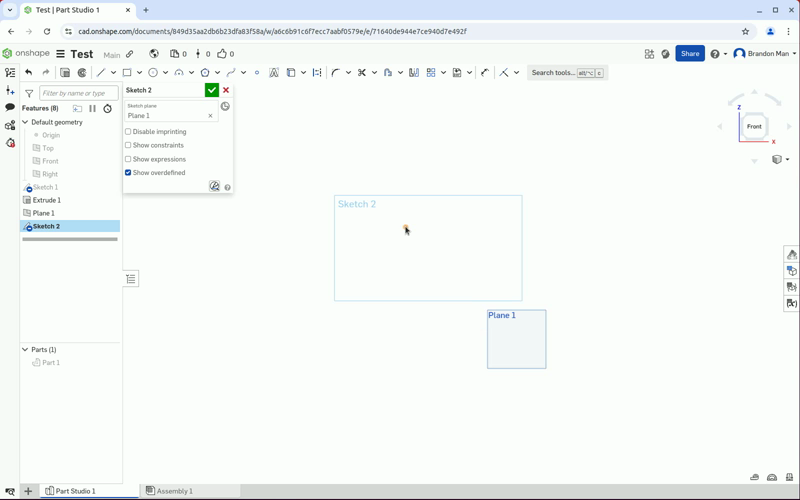
scroll(6)
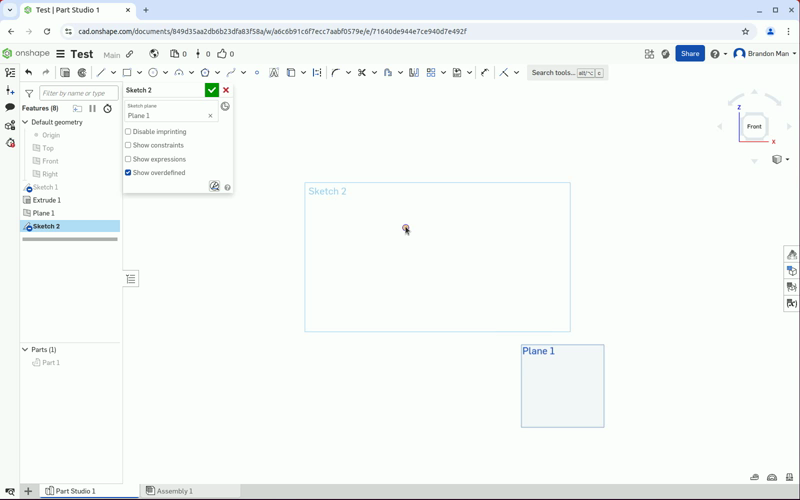
scroll(6)
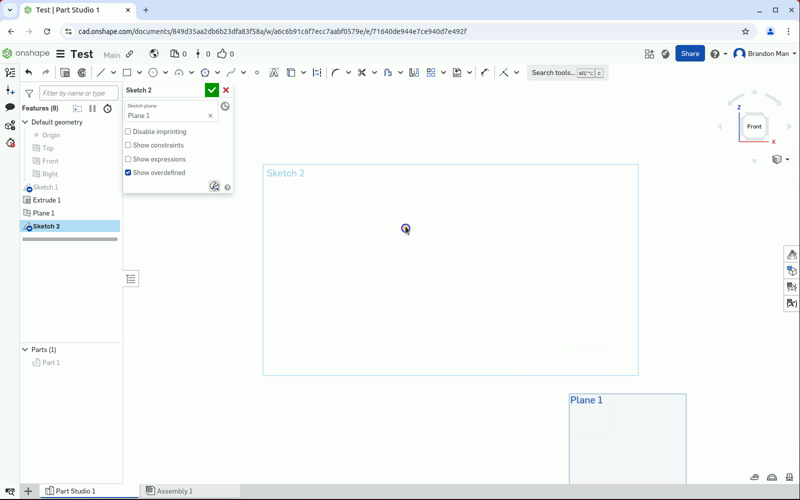
scroll(6)
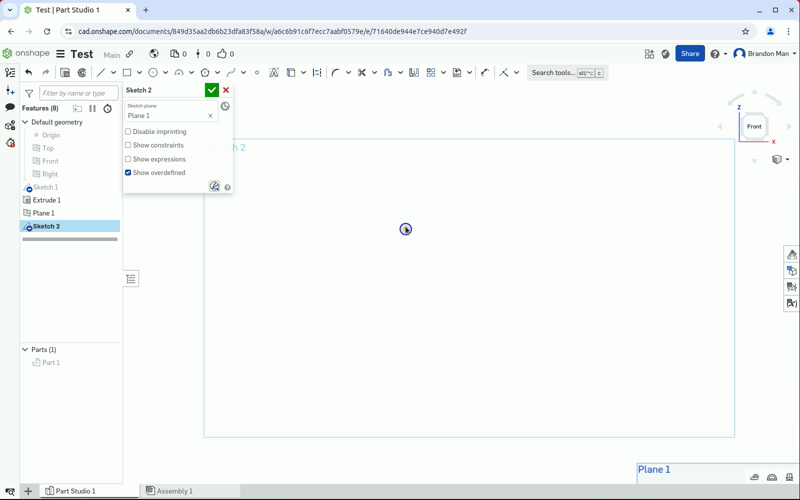
scroll(6)
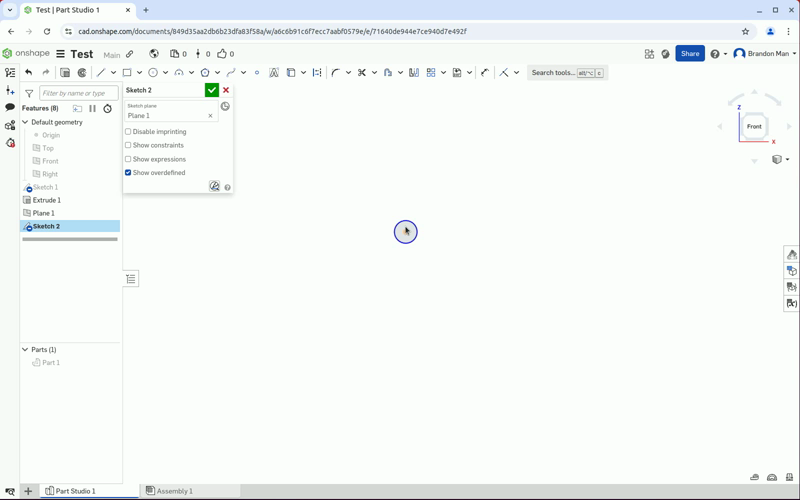
click(405, 226)
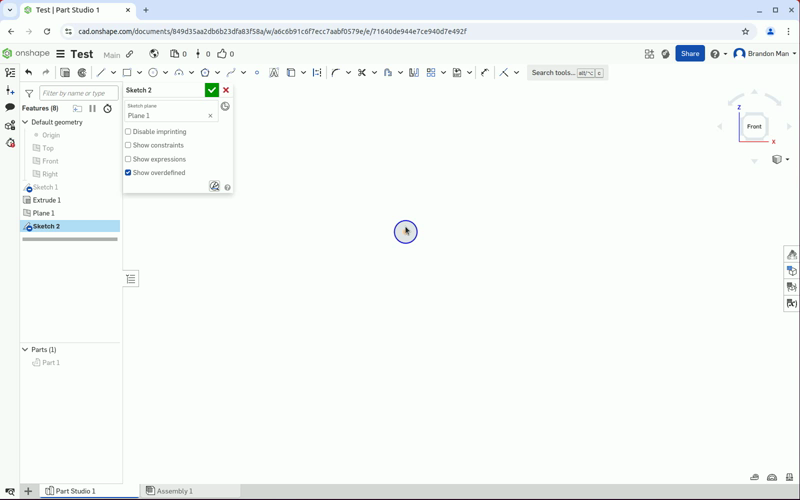
scroll(-6)
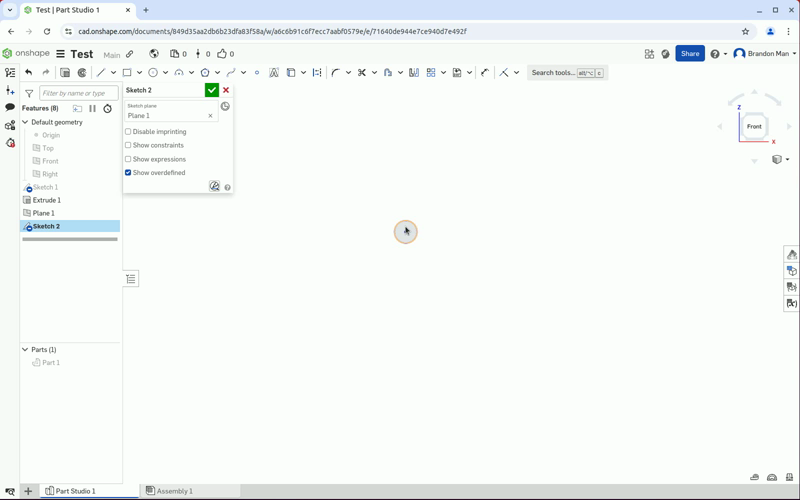
scroll(-6)
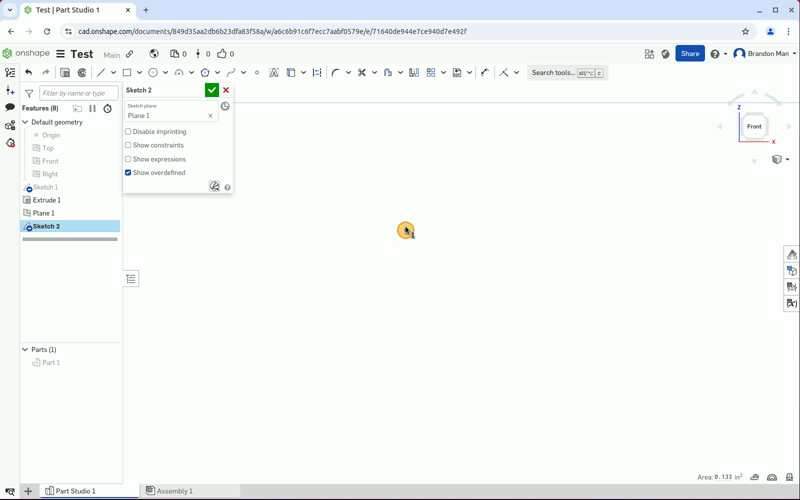
scroll(-6)
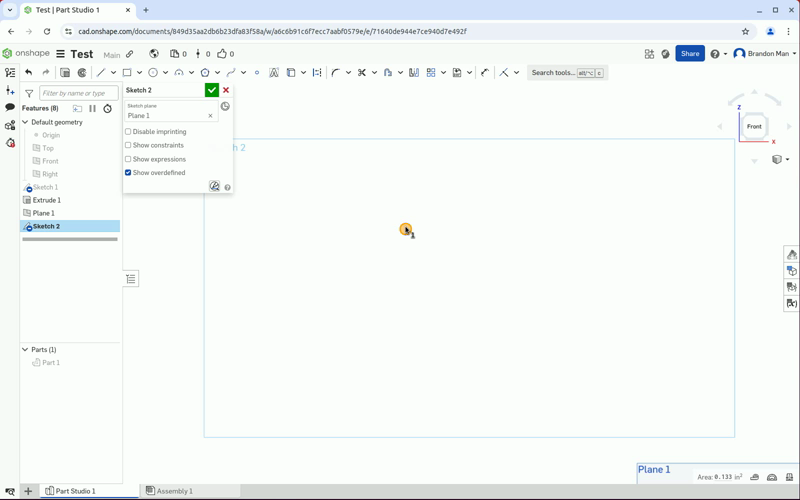
scroll(-6)
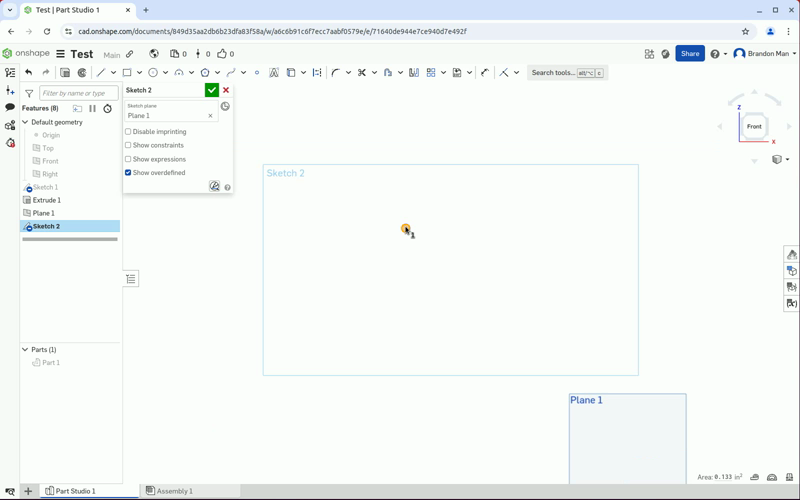
scroll(-6)
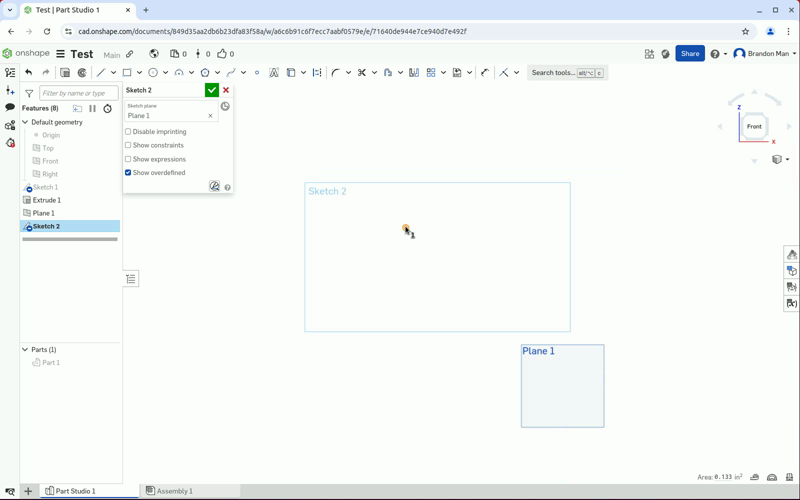
scroll(-6)
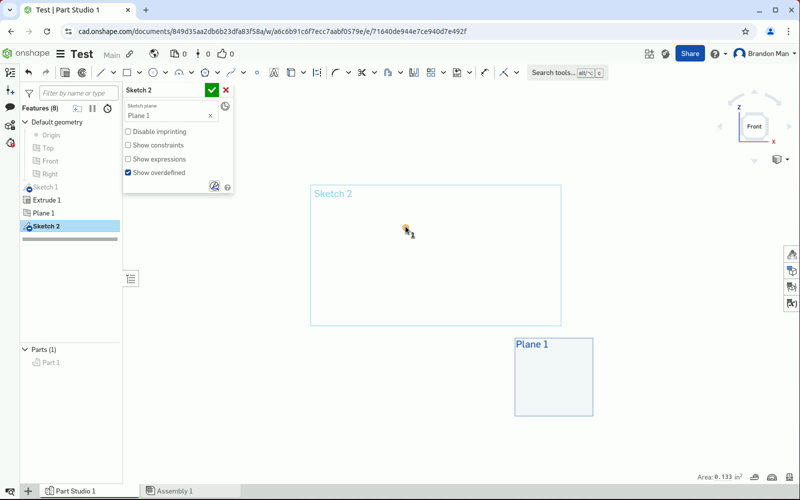
scroll(-6)
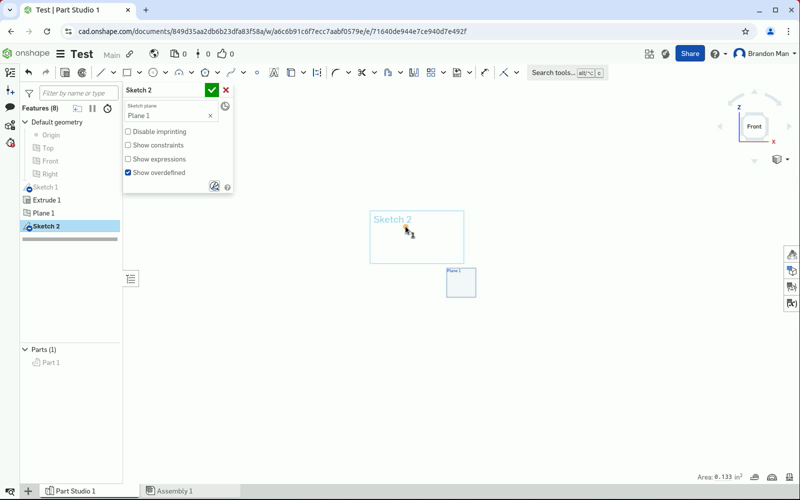
mouse_move(73, 352)
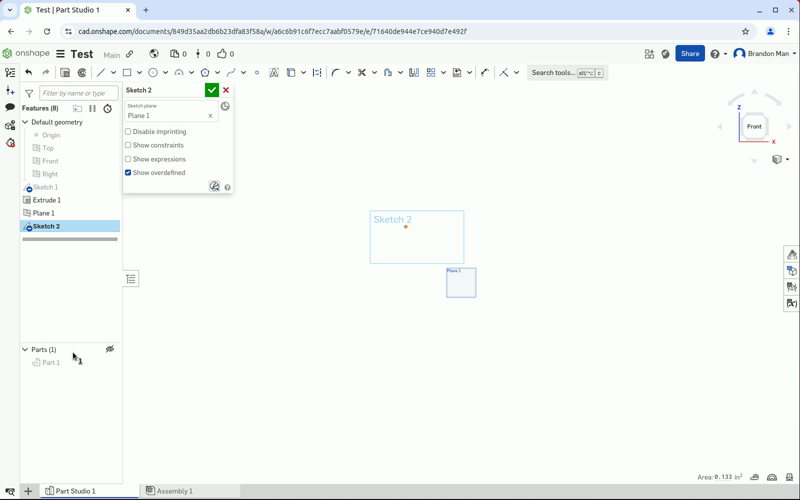
key(shift+y)
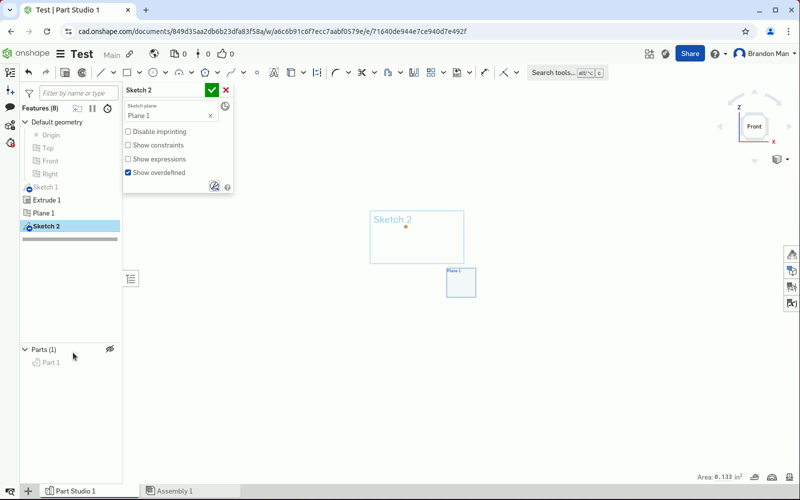
key(shift+e)
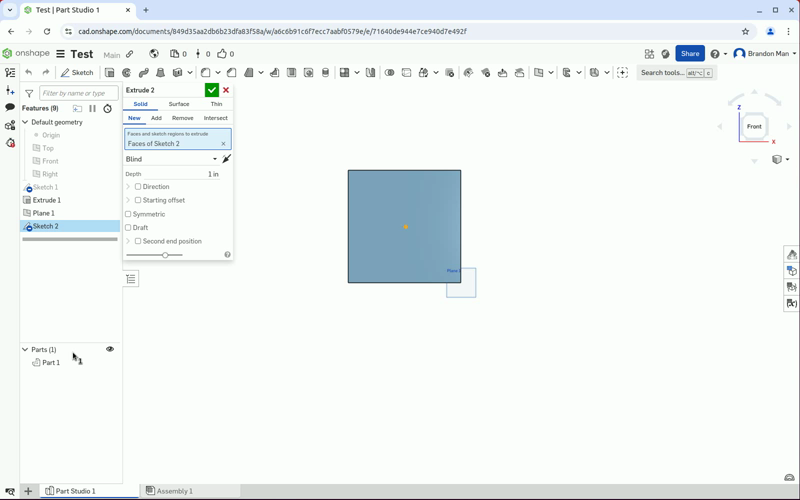
mouse_move(143, 106)
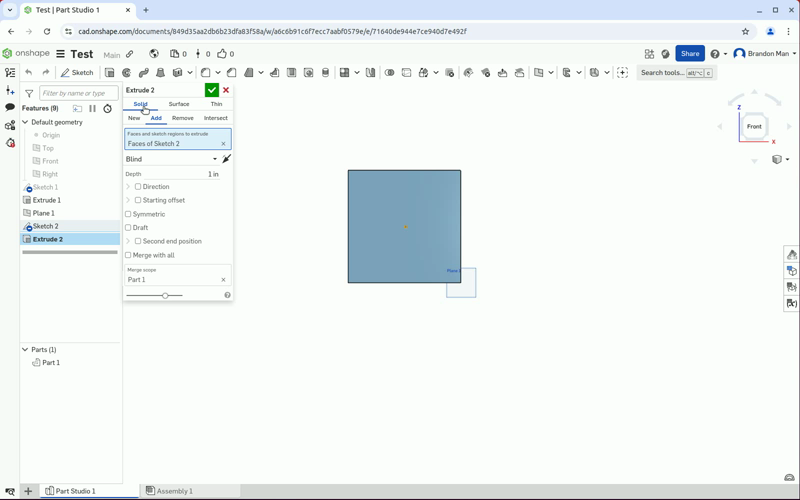
click(143, 106)
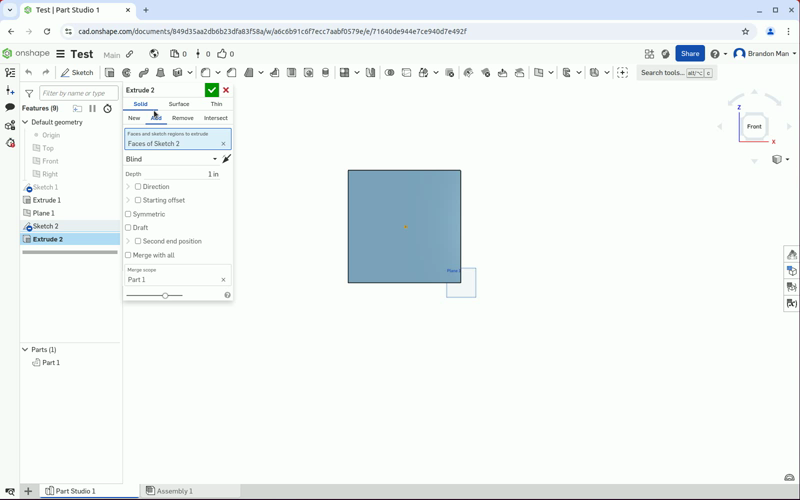
mouse_move(186, 120)
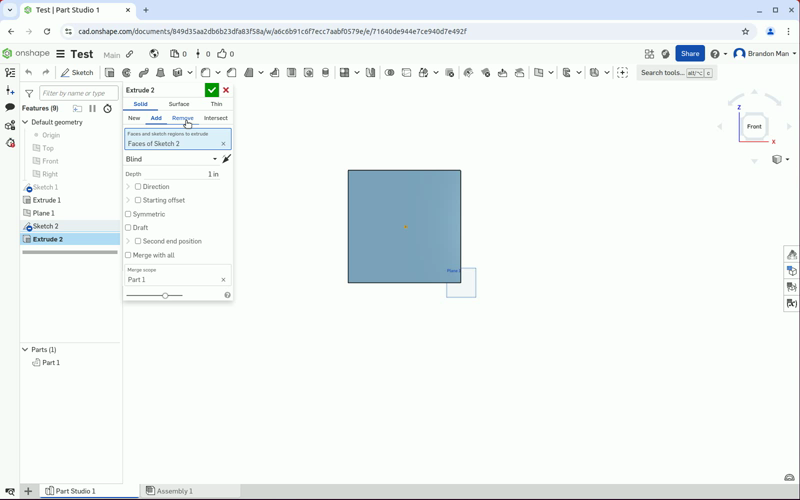
click(186, 120)
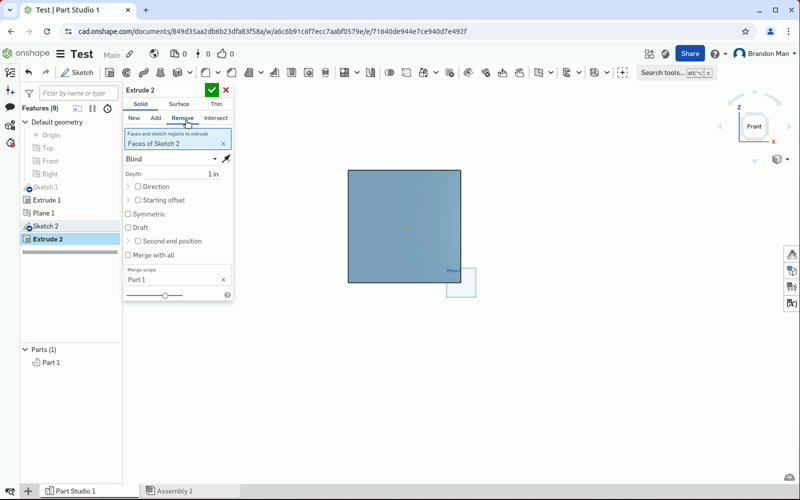
key(tab, 4)
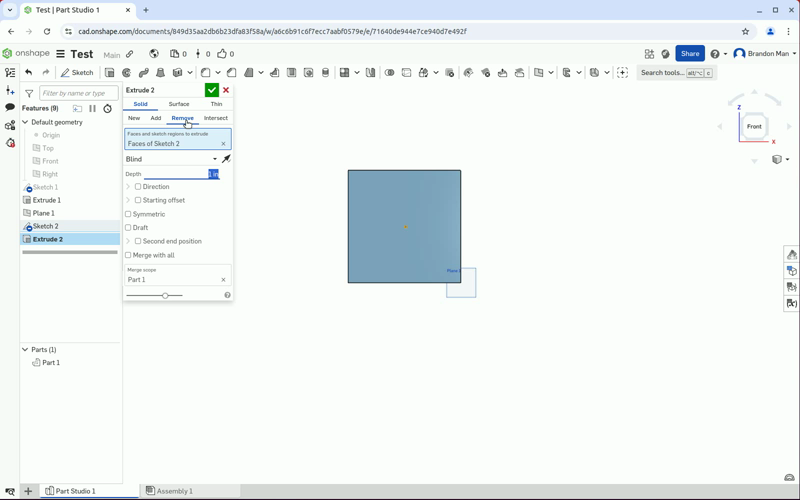
text(0.963)
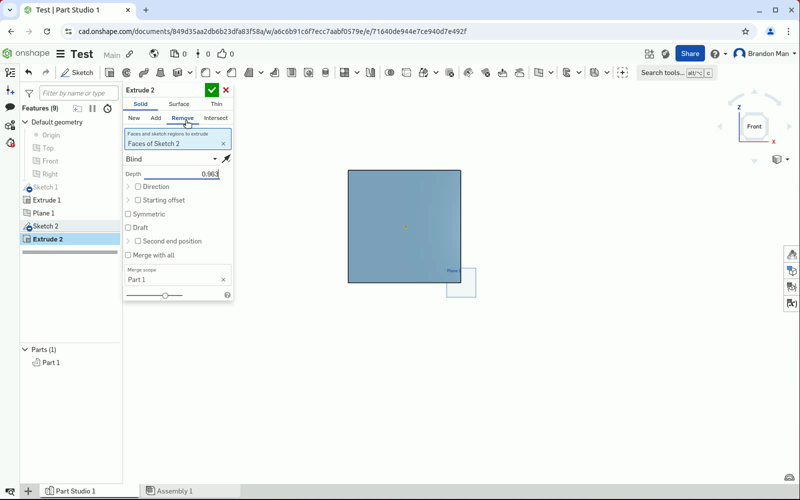
key(tab, 6)
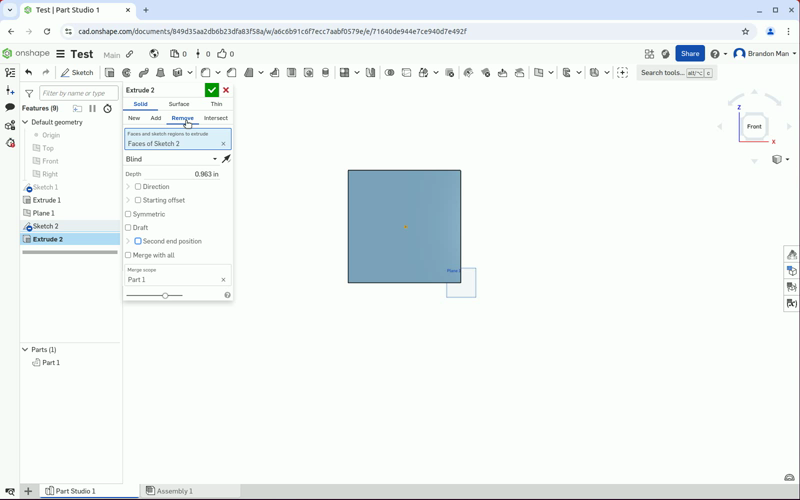
key(space)
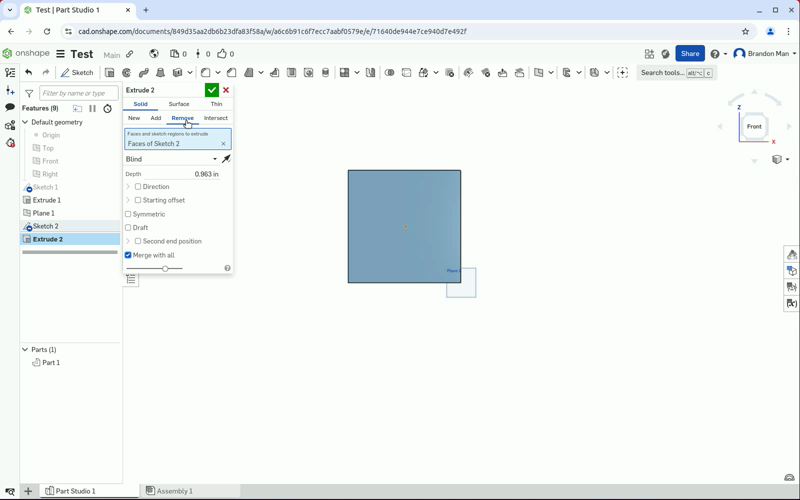
key(enter)
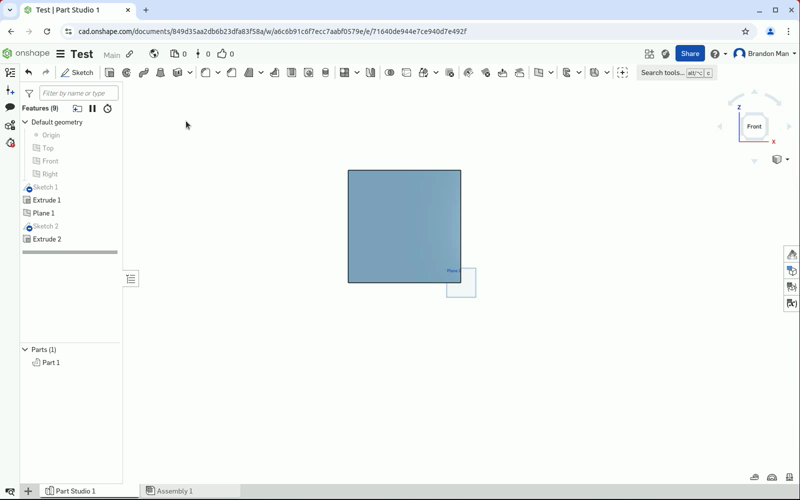
key(shift+h)
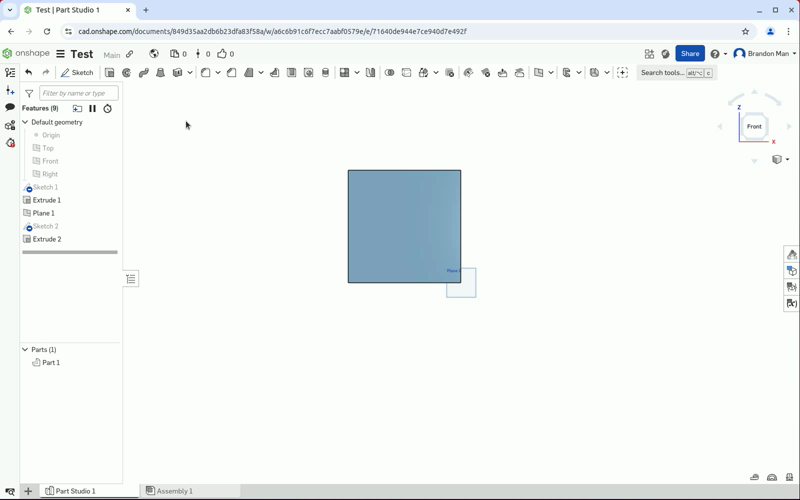
key(shift+h)
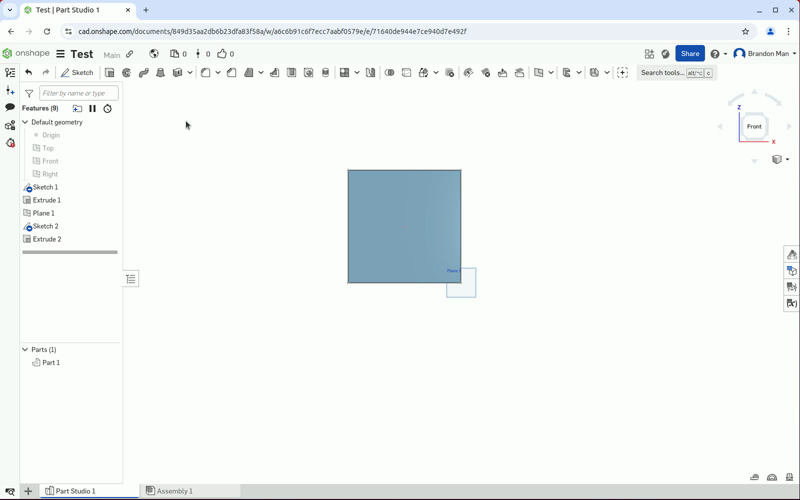
key(shift+7)
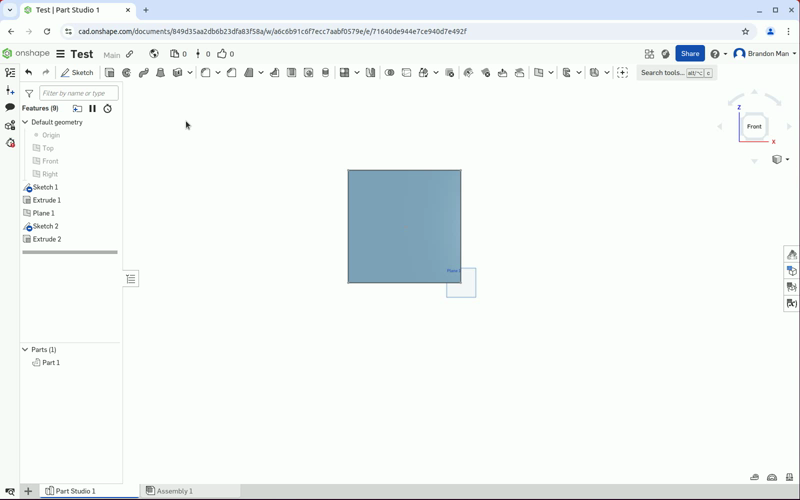
key(left, 2)
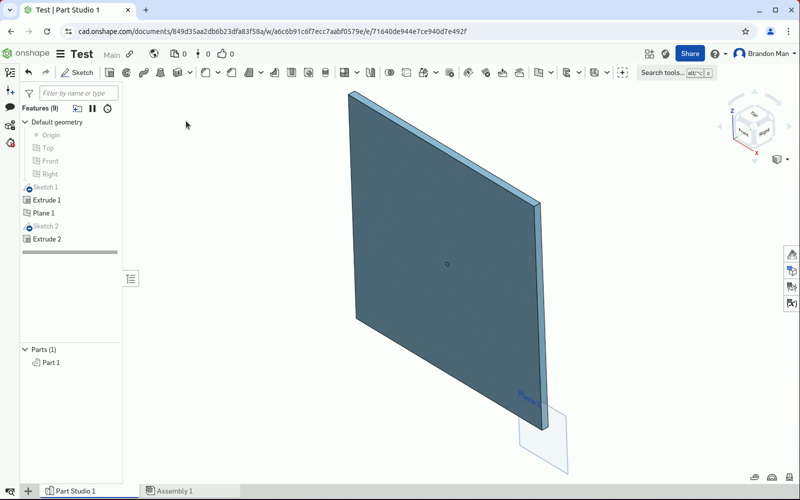
key(down, 2)
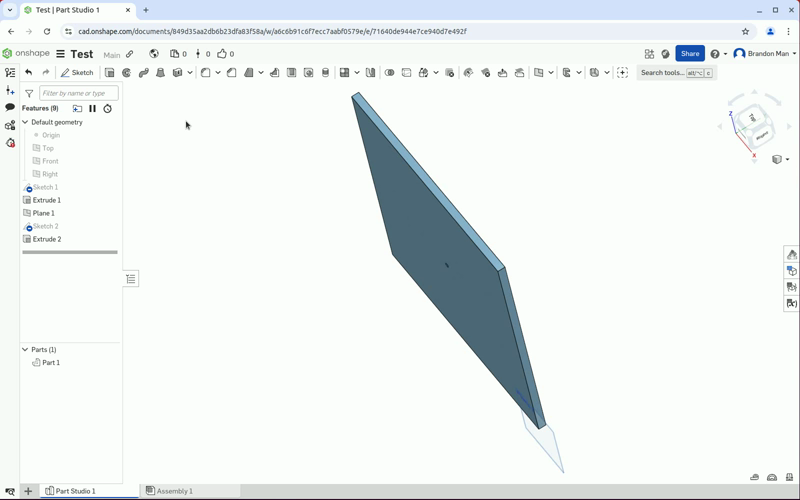
key(up, 2)
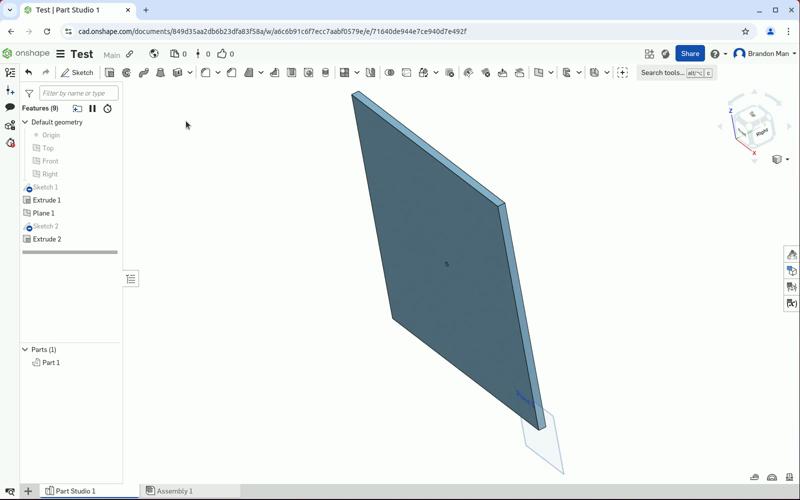
key(right, 2)
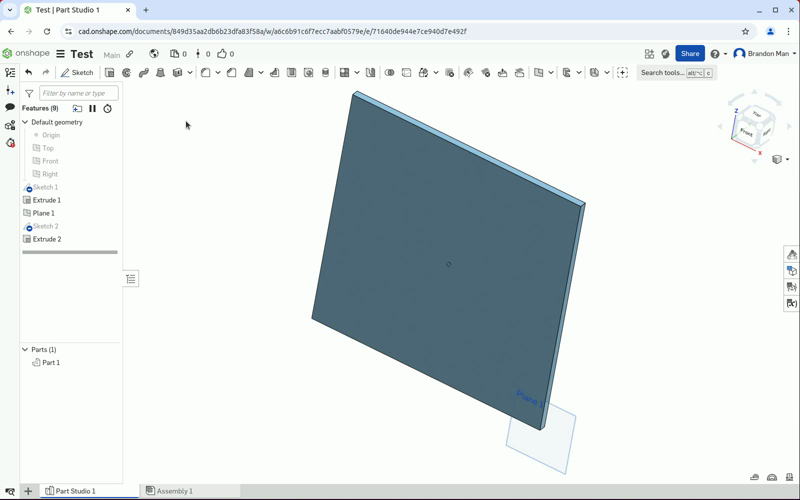
mouse_move(73, 189)
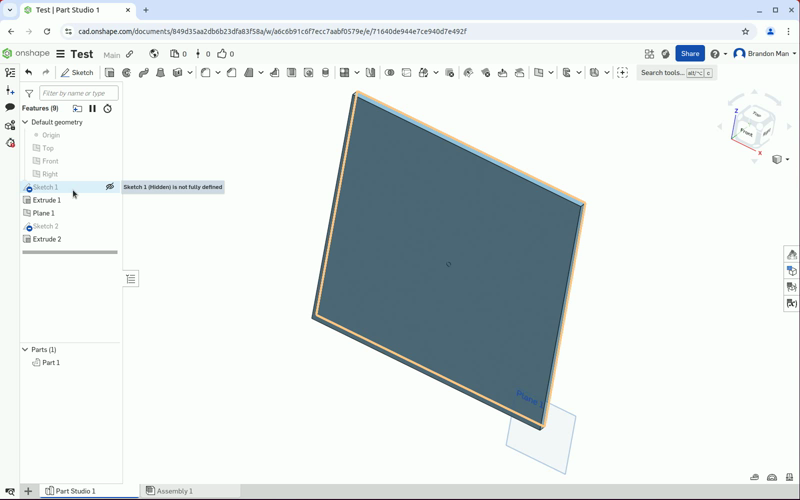
click(73, 189)